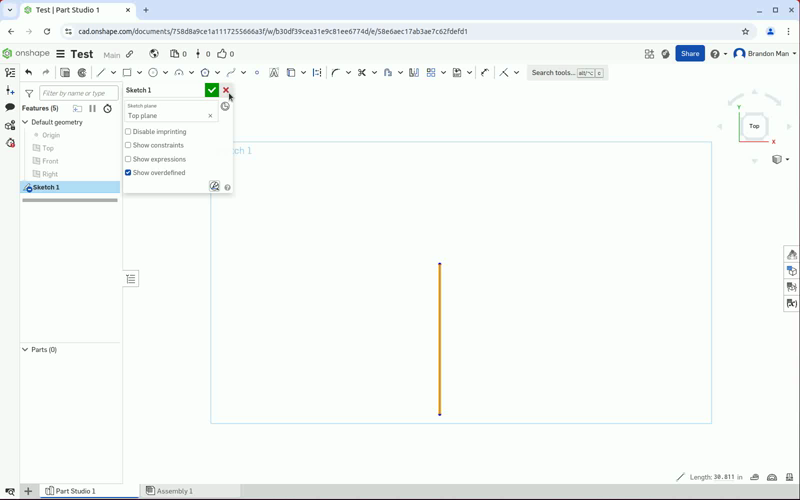
key(shift+h)
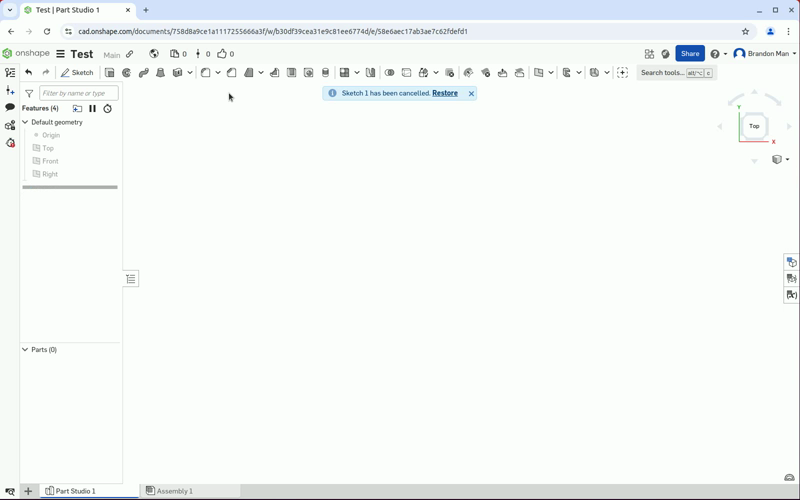
mouse_move(73, 352)
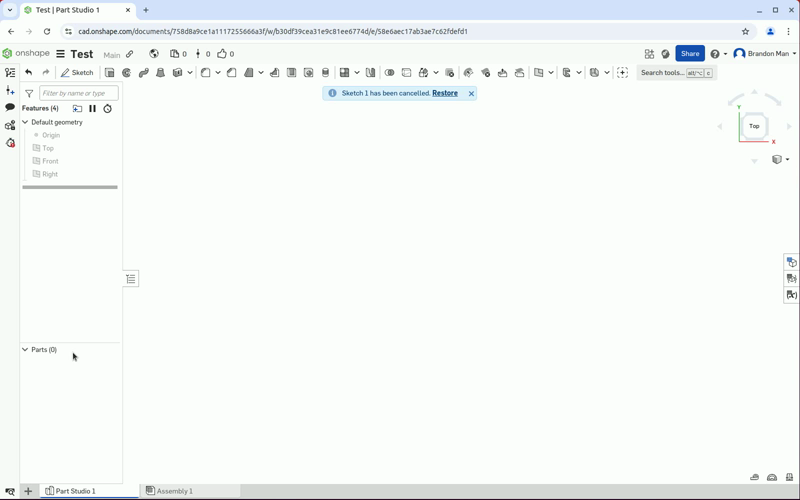
key(y)
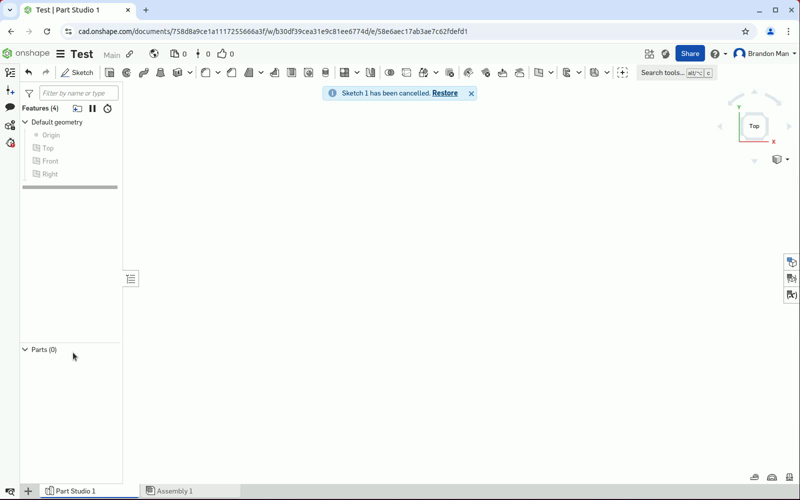
key(shift+p)
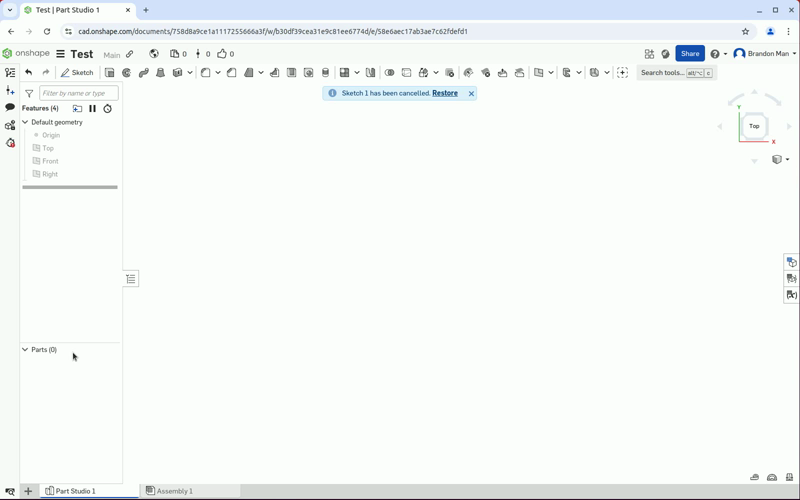
key(space)
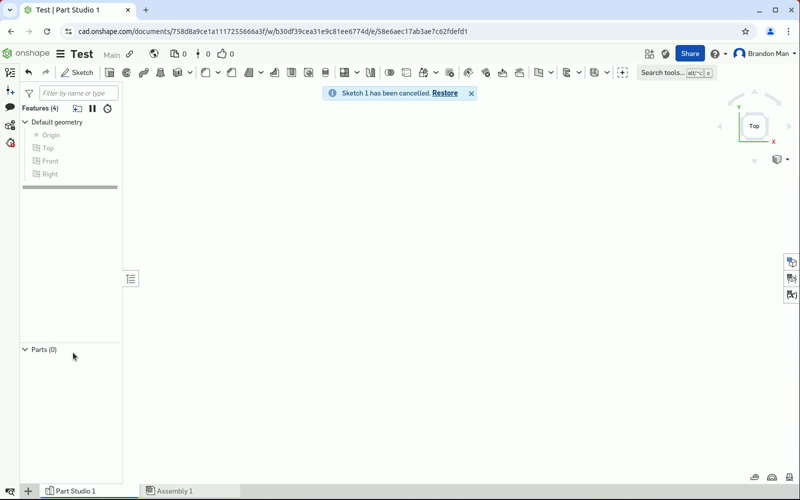
key_down(shift)
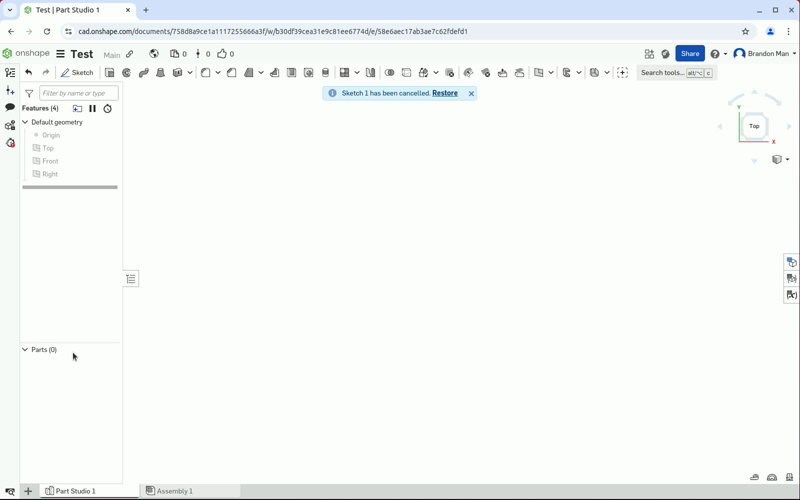
key(up)
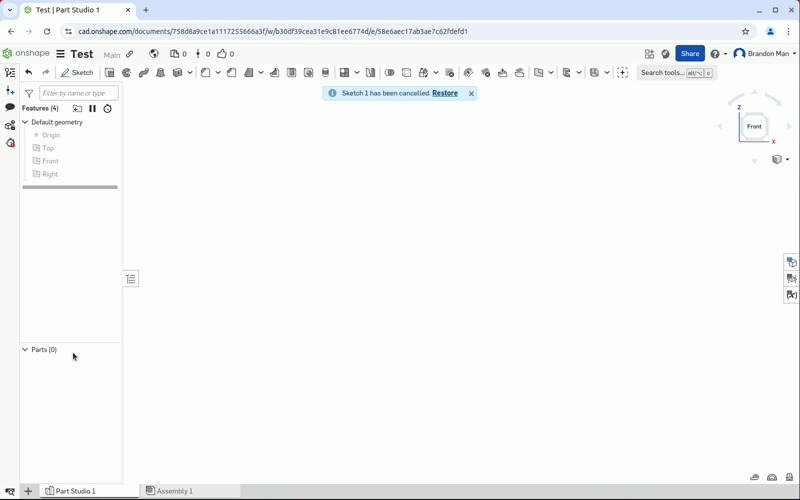
key_up(shift)
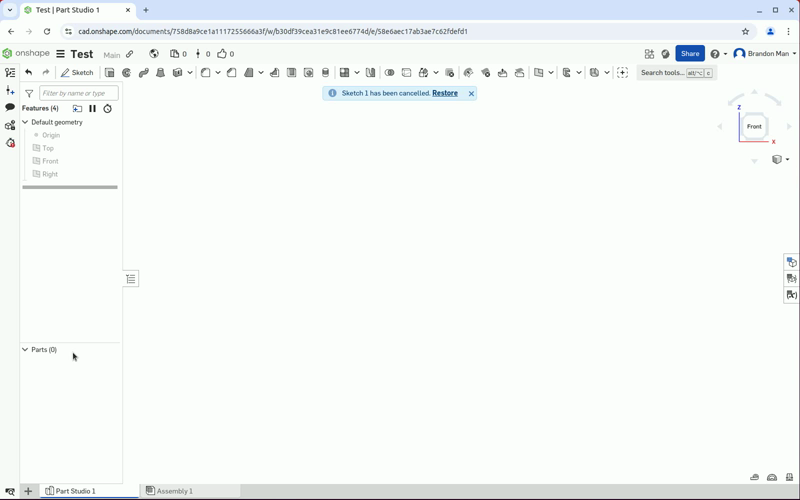
mouse_move(73, 352)
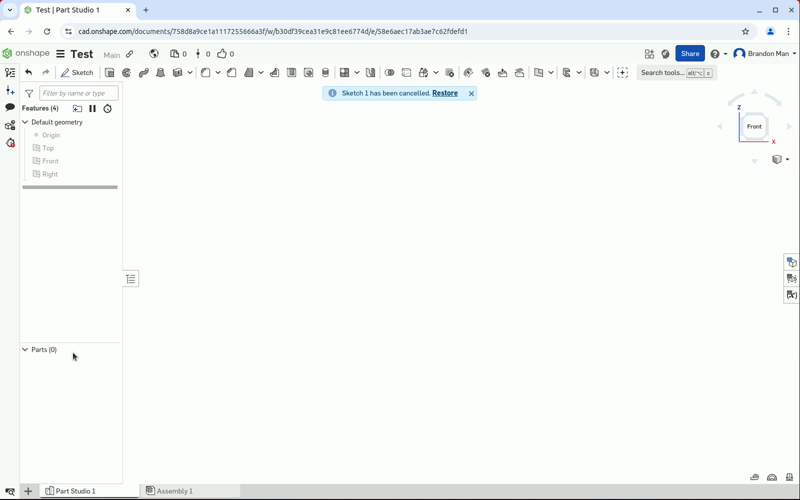
key(shift+y)
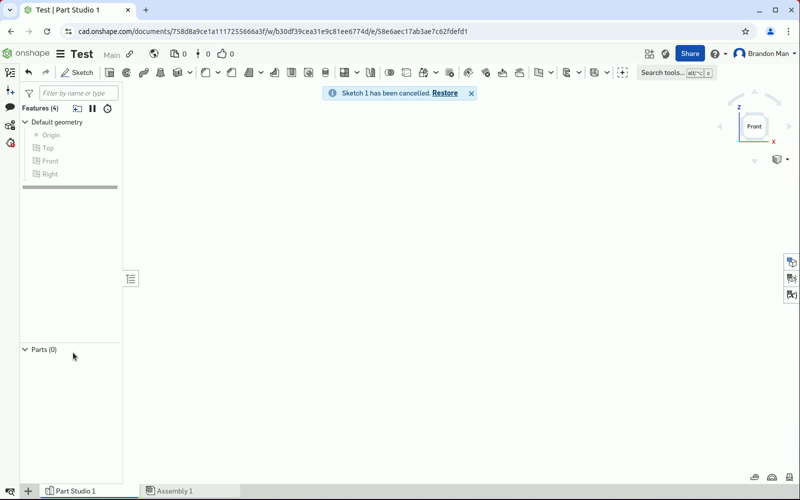
key(shift+s)
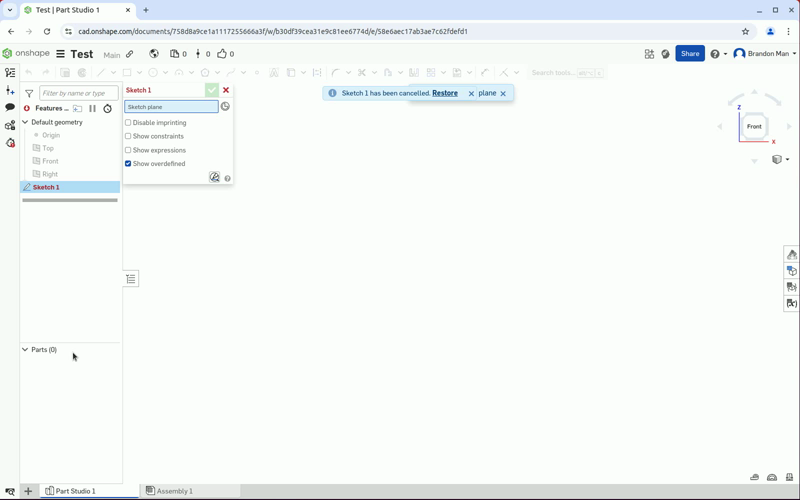
mouse_move(73, 163)
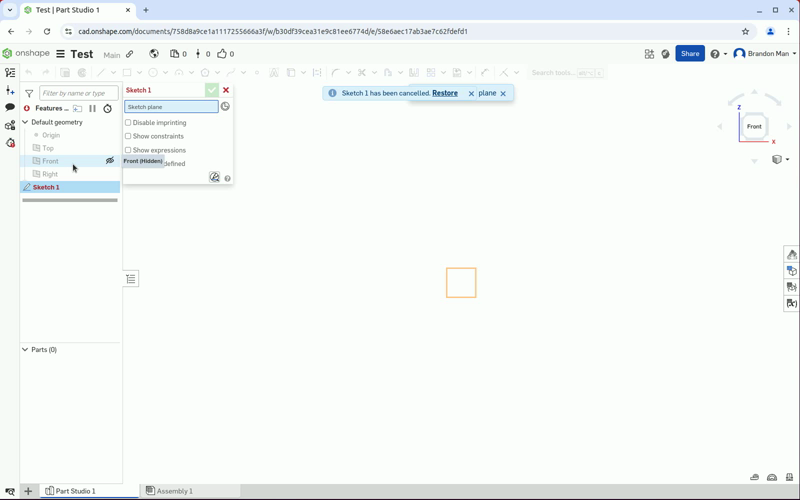
click(73, 163)
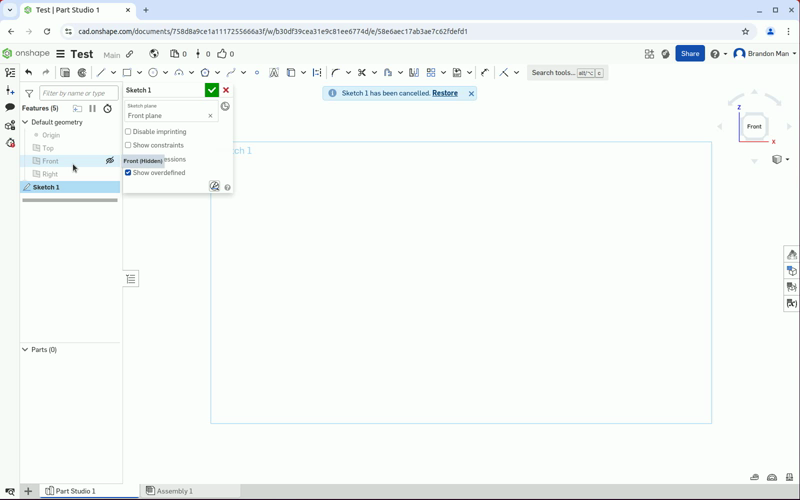
mouse_move(73, 352)
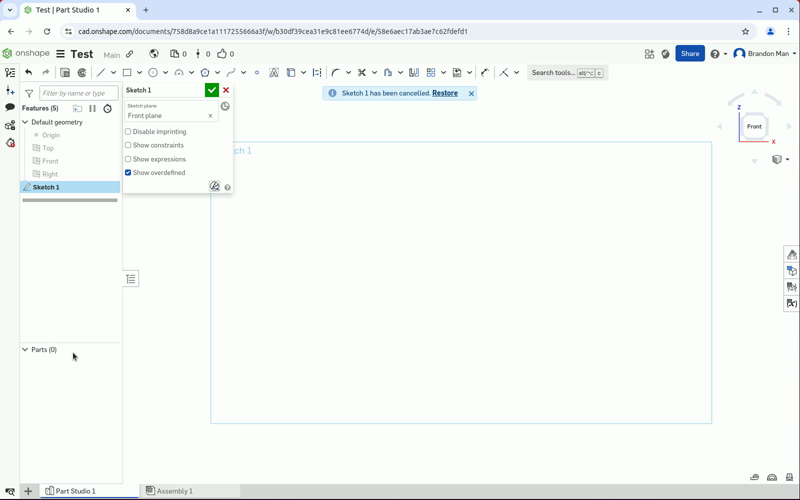
key(y)
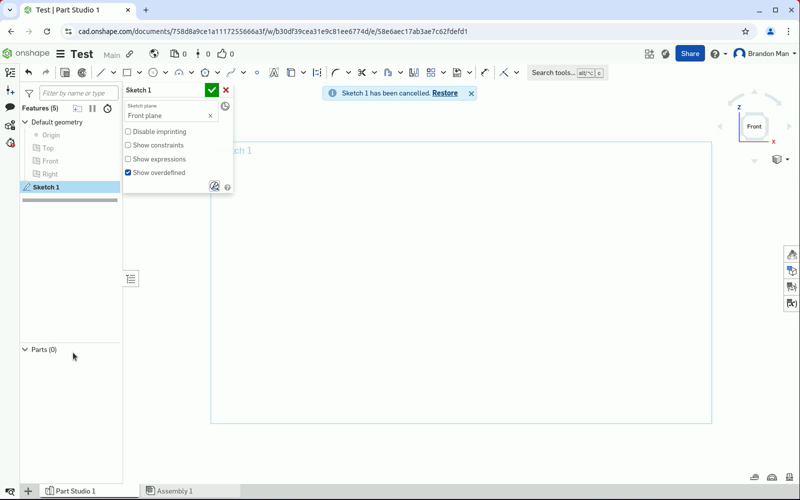
key(l)
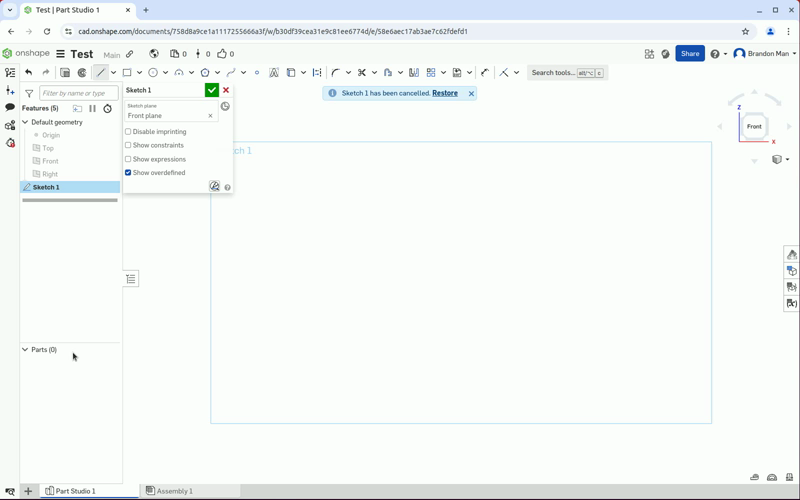
key_down(shift)
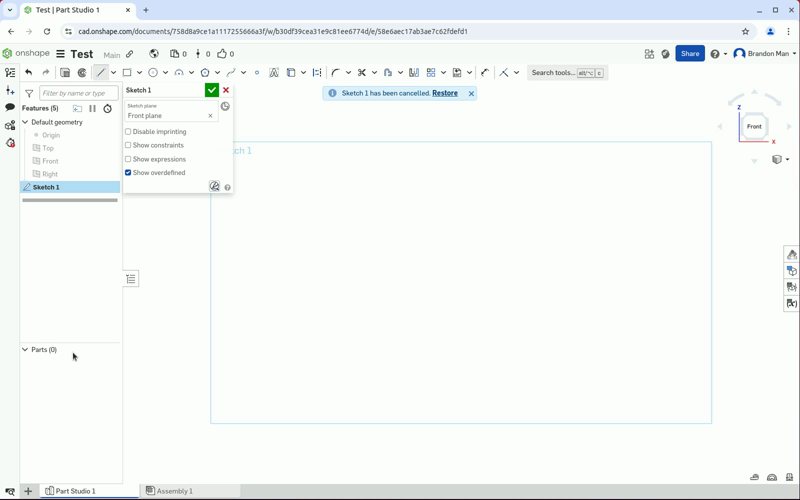
mouse_move(348, 286)
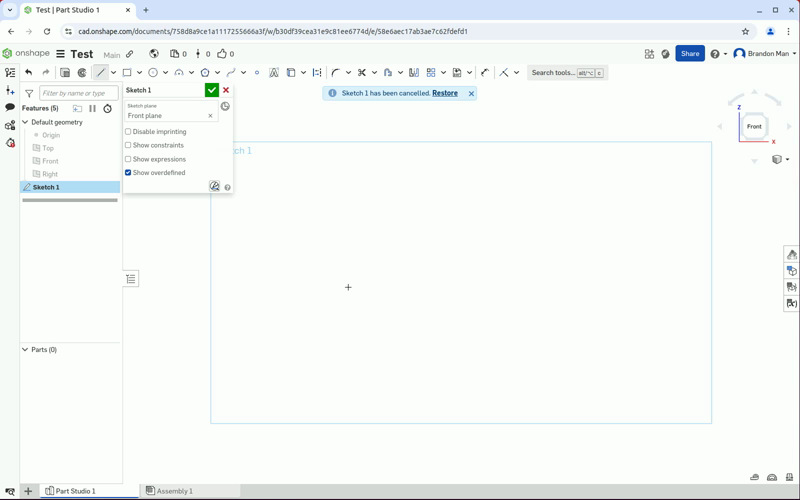
click(348, 286)
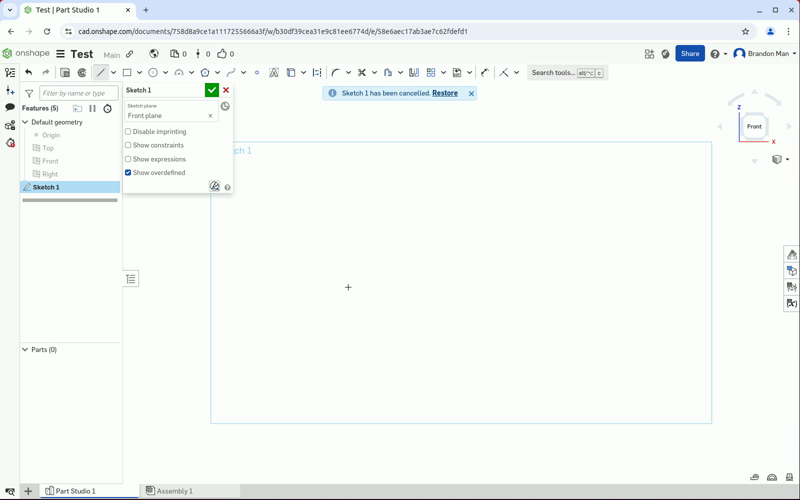
key_up(shift)
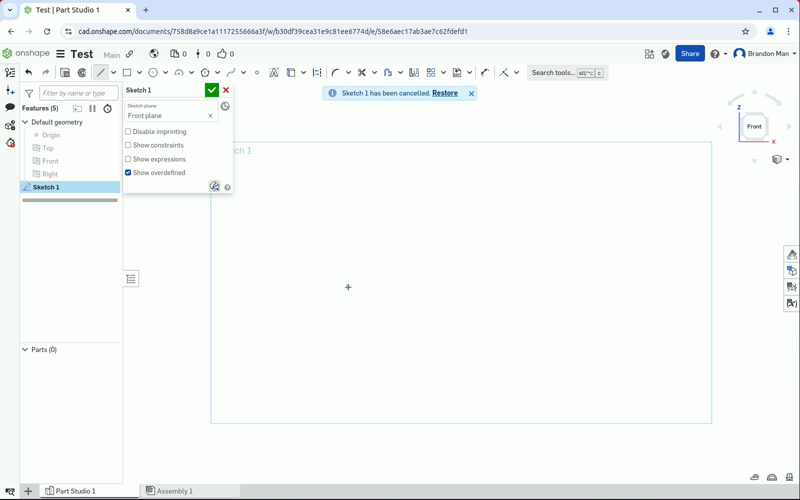
key_down(shift)
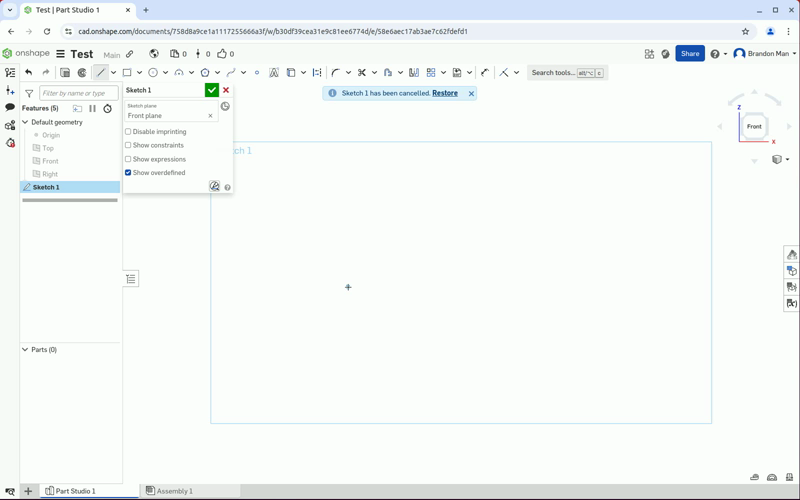
mouse_move(378, 286)
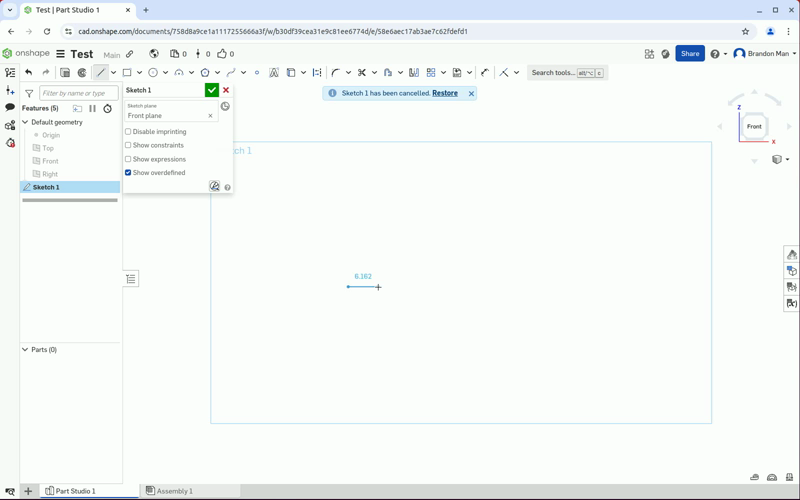
mouse_move(376, 286)
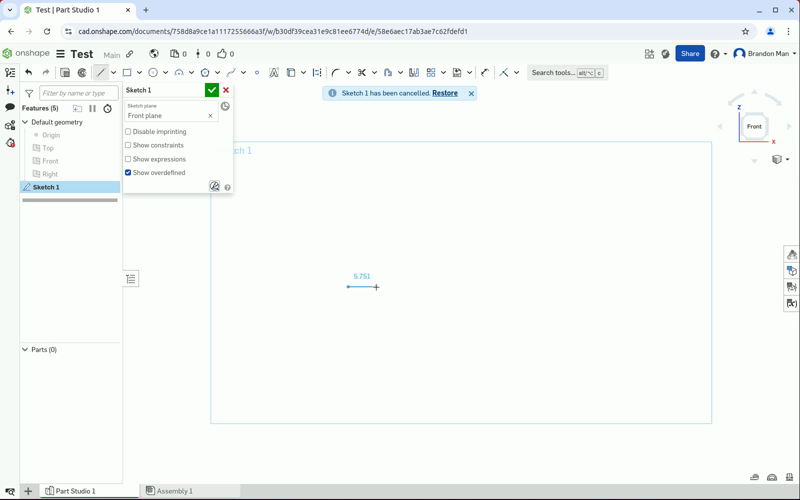
click(376, 286)
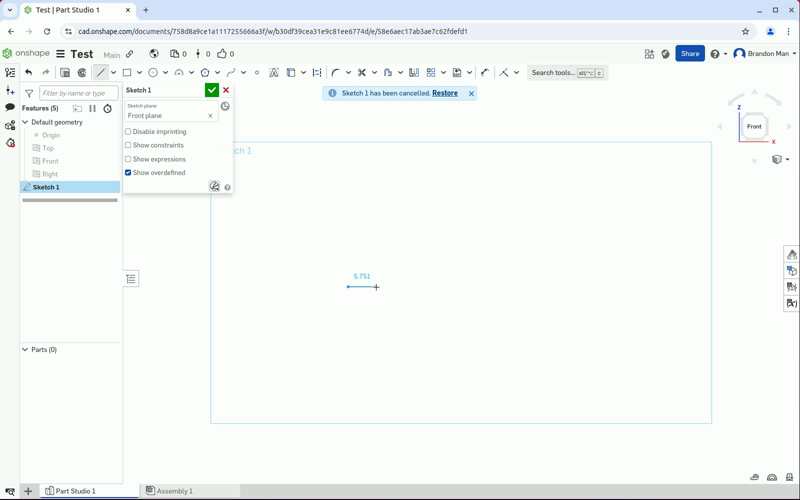
key_up(shift)
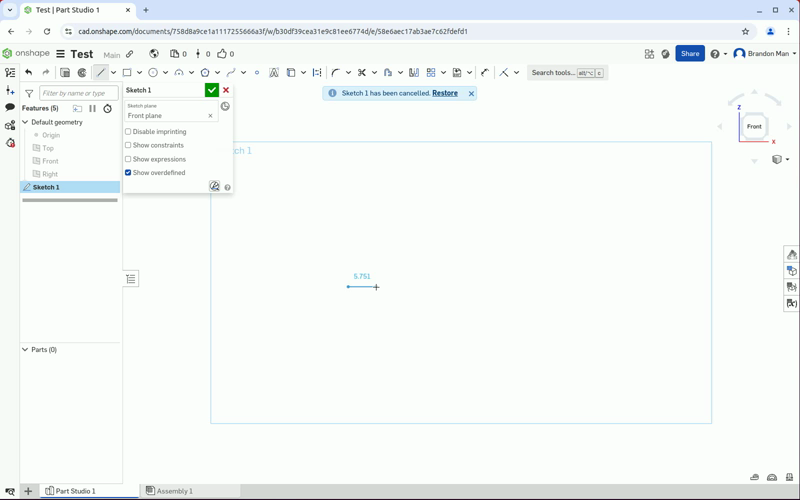
key_down(shift)
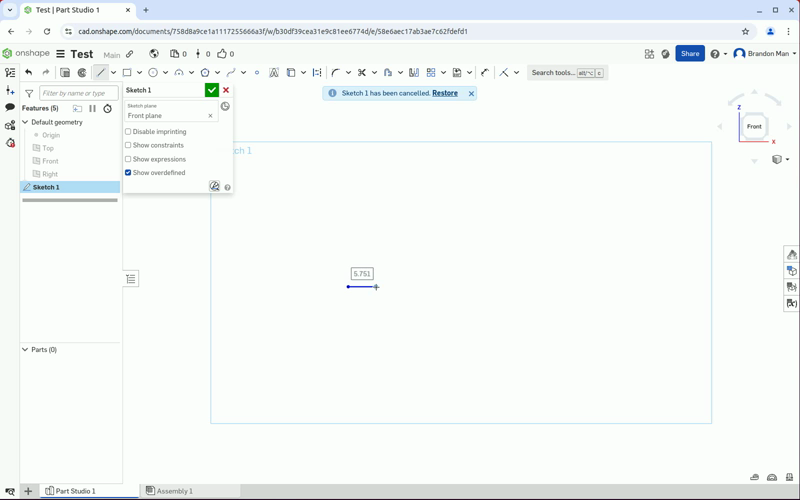
mouse_move(406, 286)
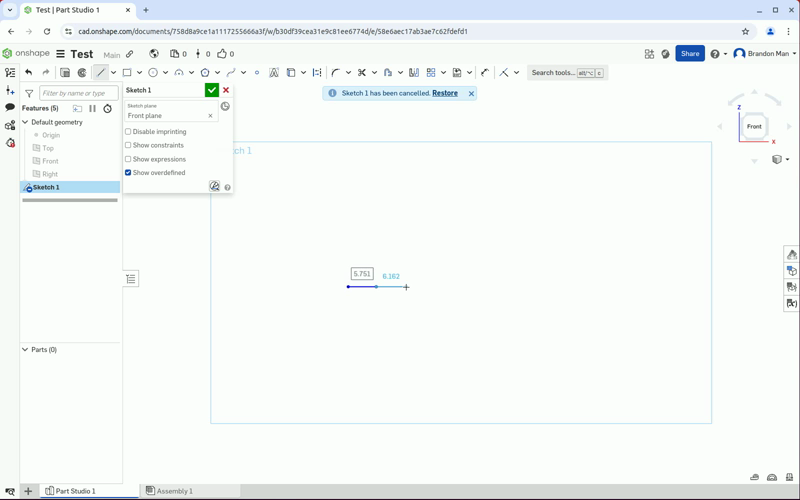
mouse_move(376, 266)
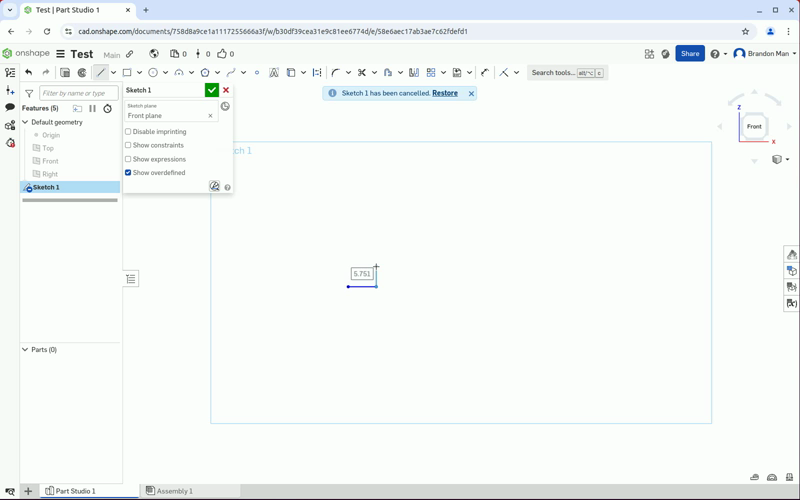
click(376, 266)
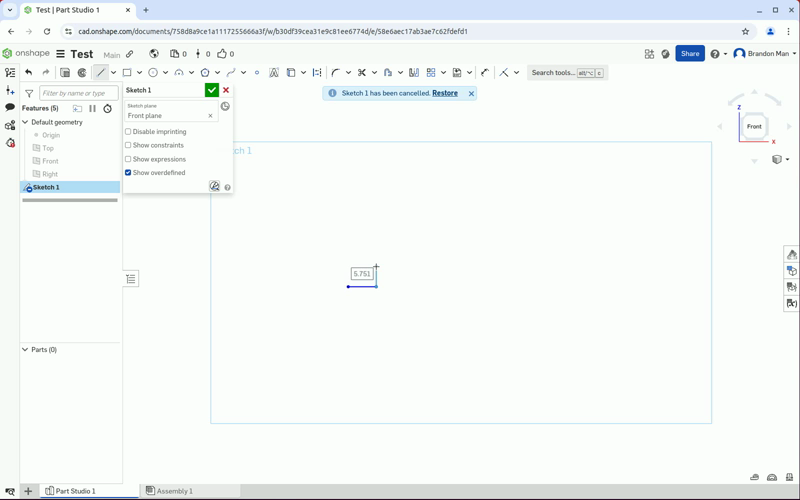
key_up(shift)
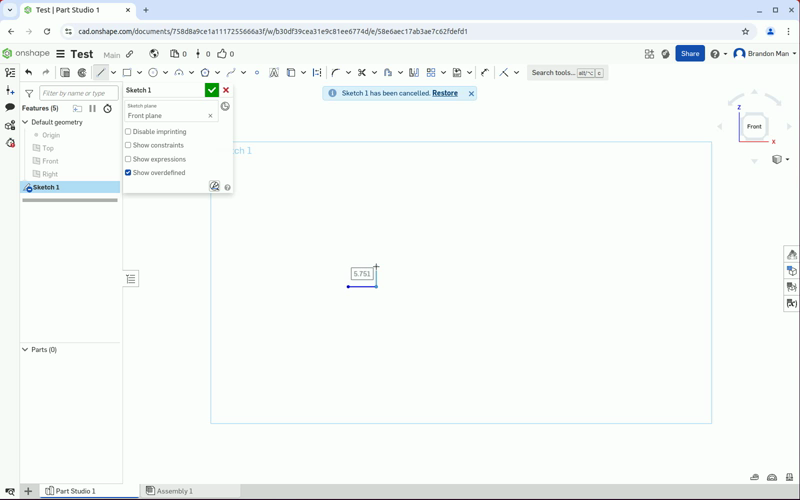
key_down(shift)
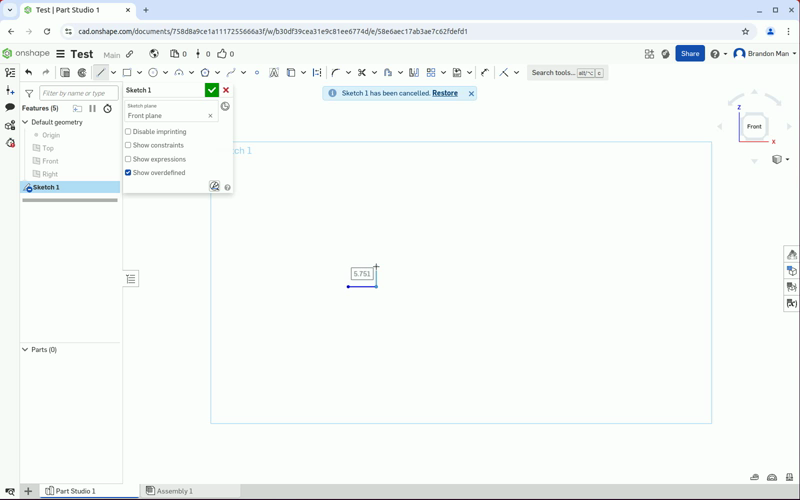
mouse_move(406, 266)
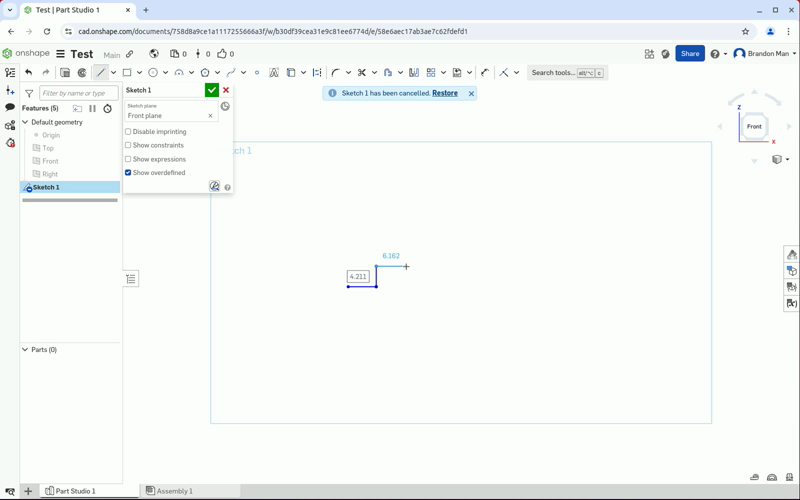
mouse_move(348, 266)
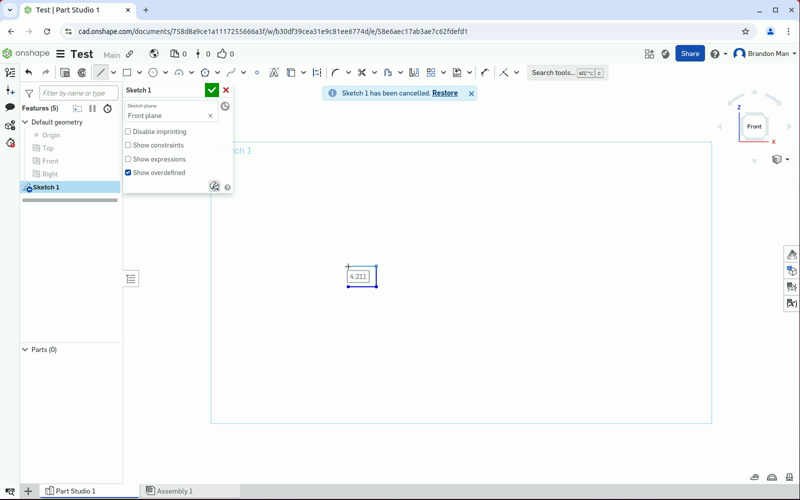
click(348, 266)
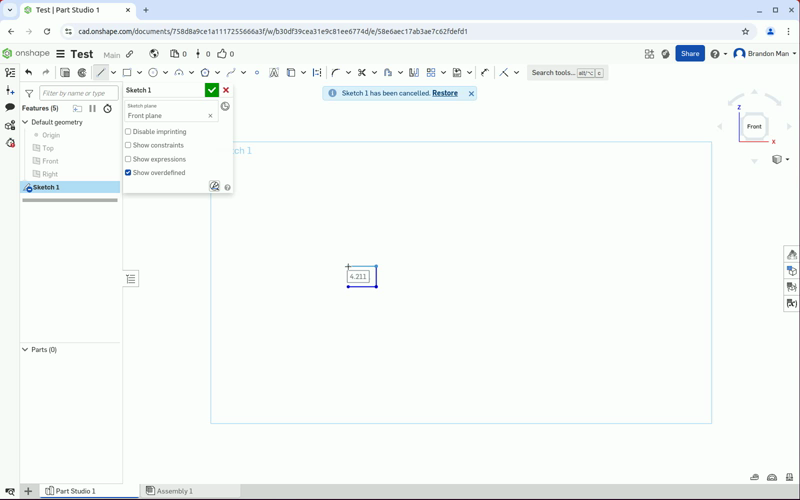
key_up(shift)
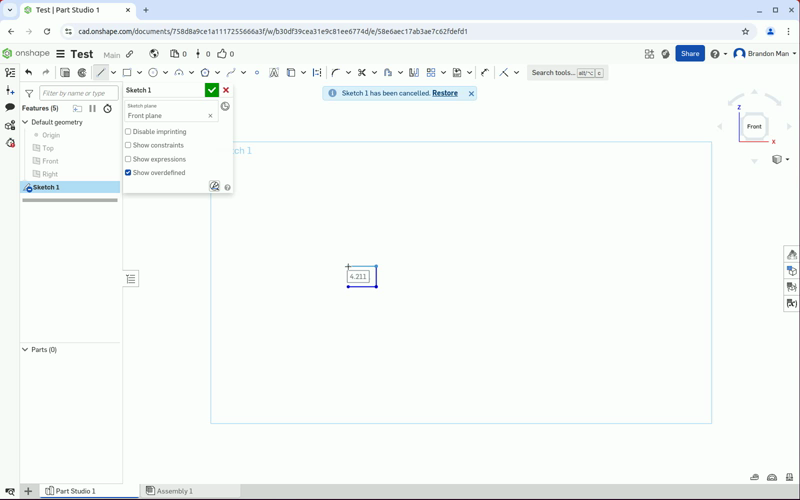
mouse_move(378, 266)
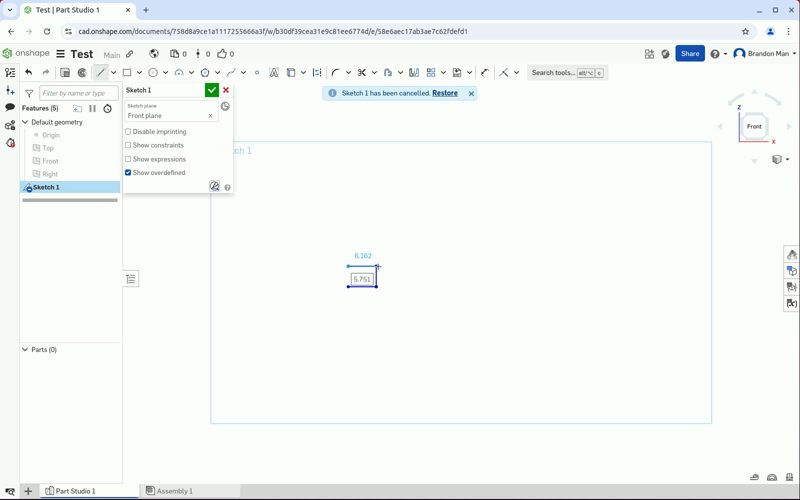
key_down(shift)
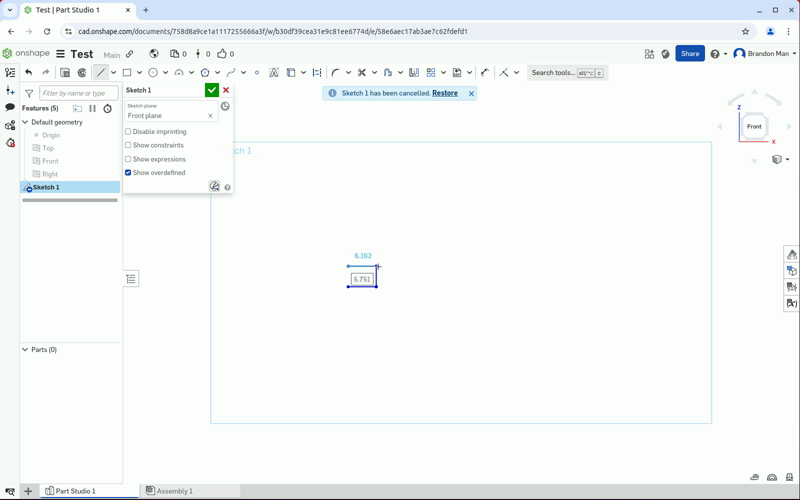
mouse_move(348, 286)
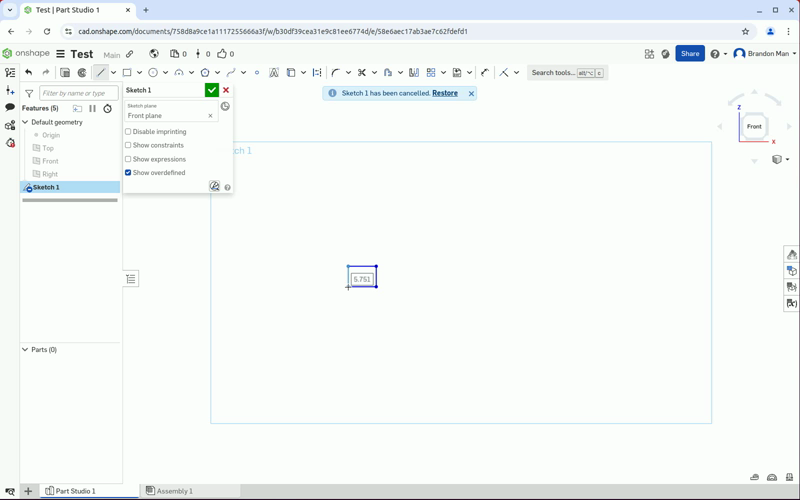
key_up(shift)
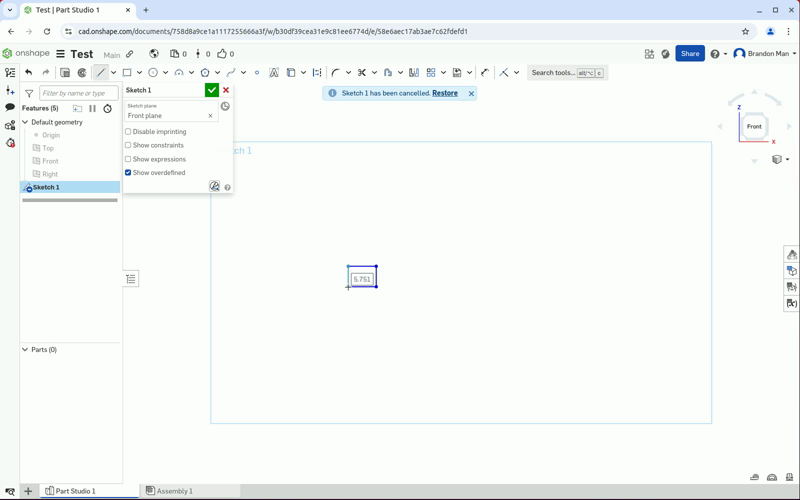
click(348, 286)
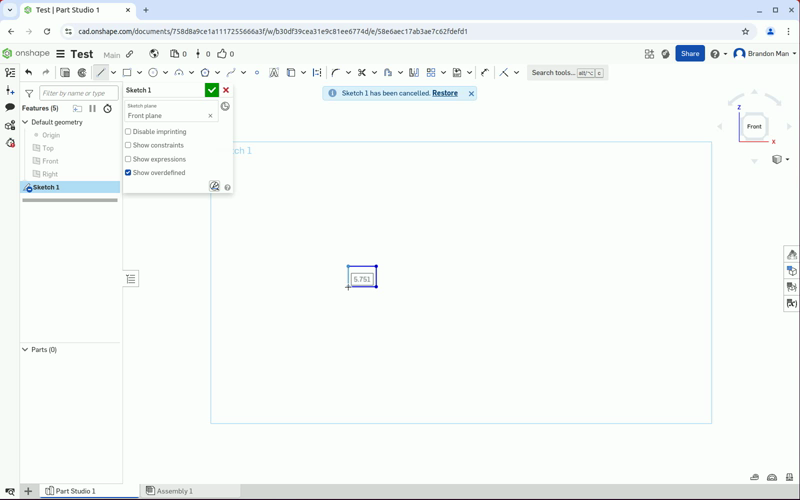
key(esc)
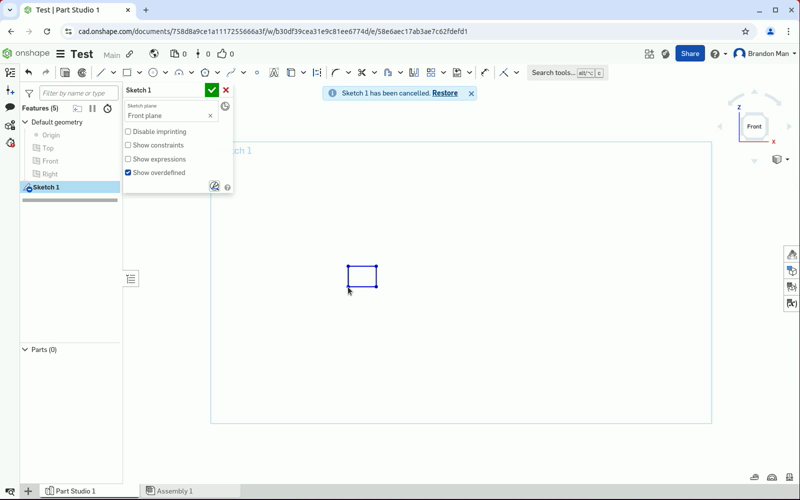
mouse_move(348, 281)
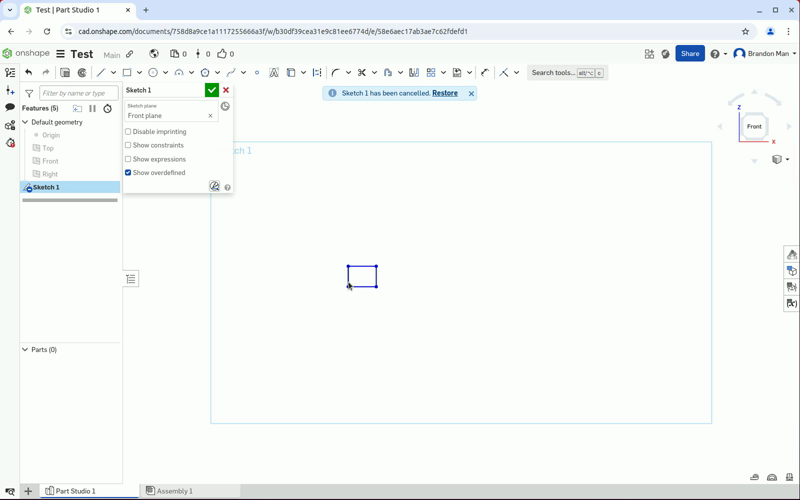
scroll(6)
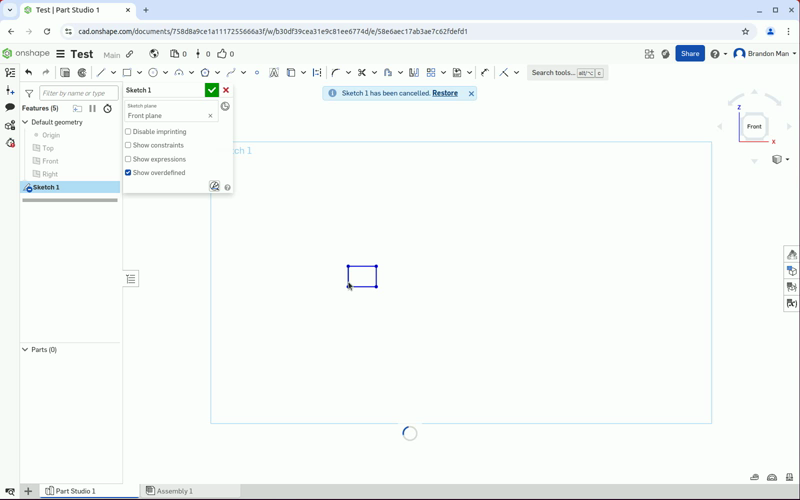
scroll(6)
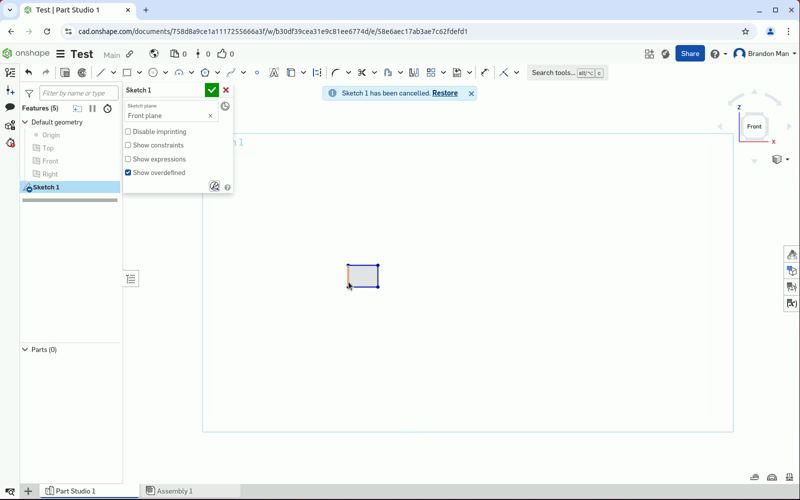
scroll(6)
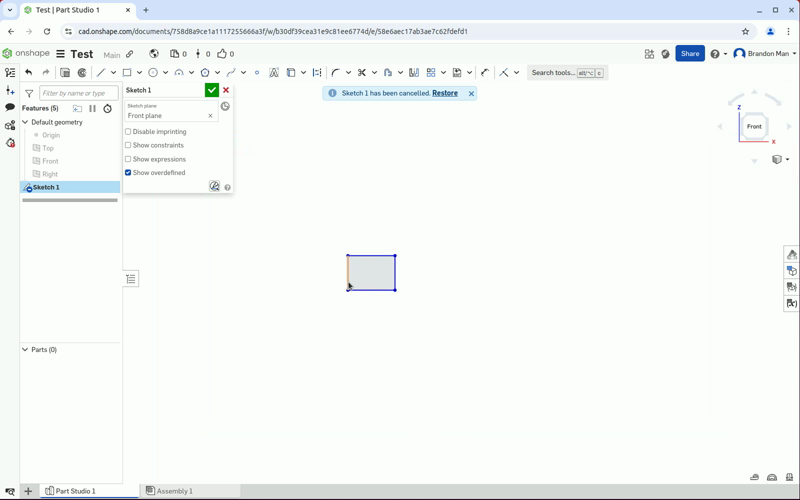
scroll(6)
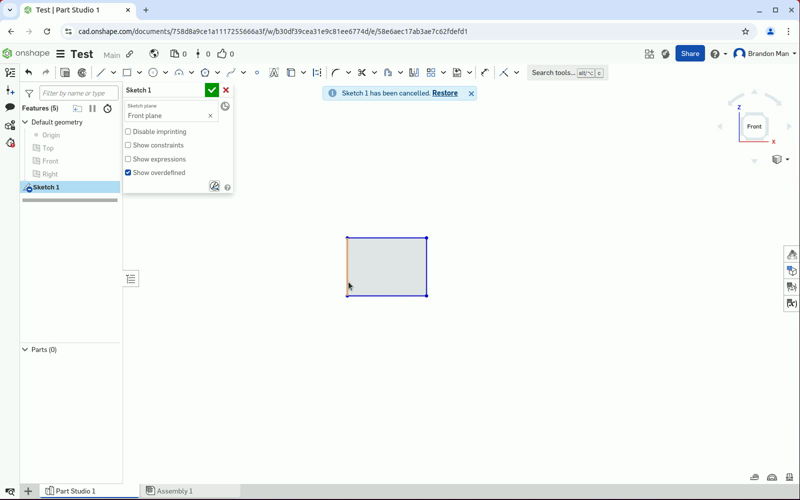
scroll(6)
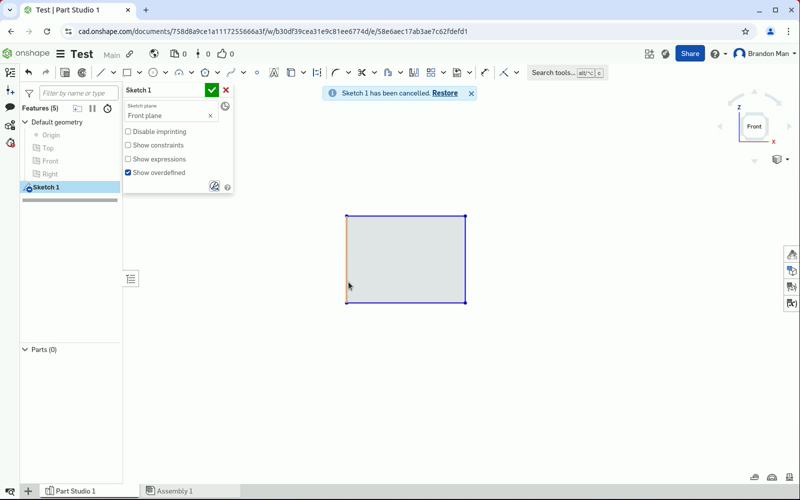
scroll(6)
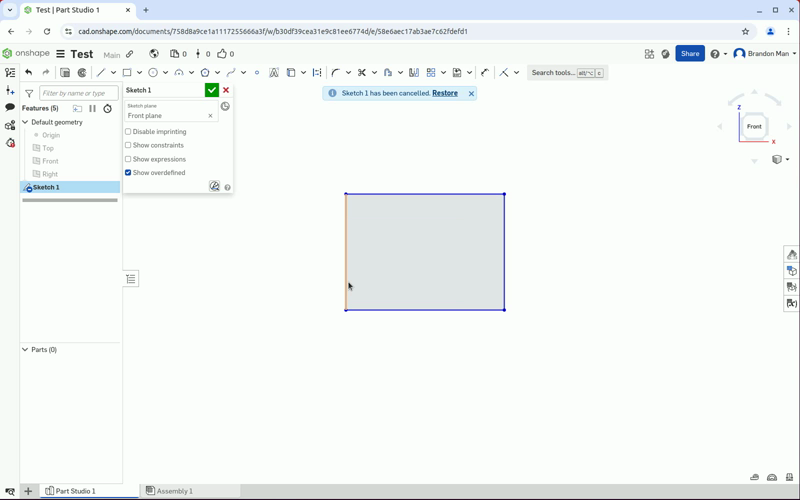
scroll(6)
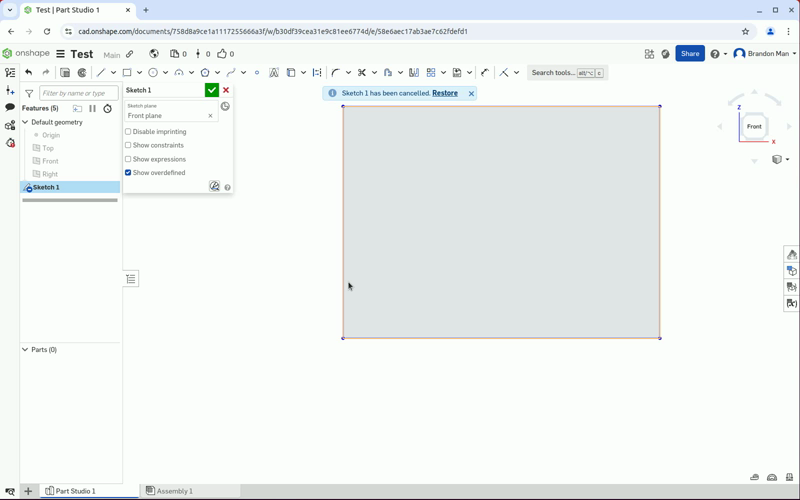
click(348, 281)
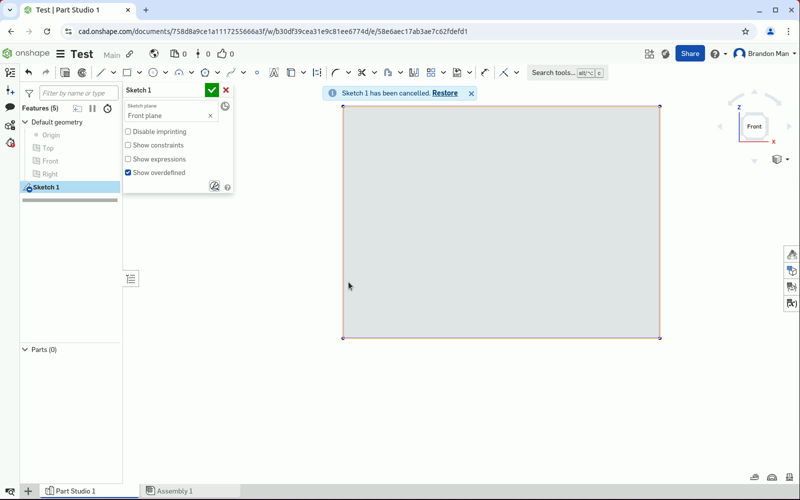
scroll(-6)
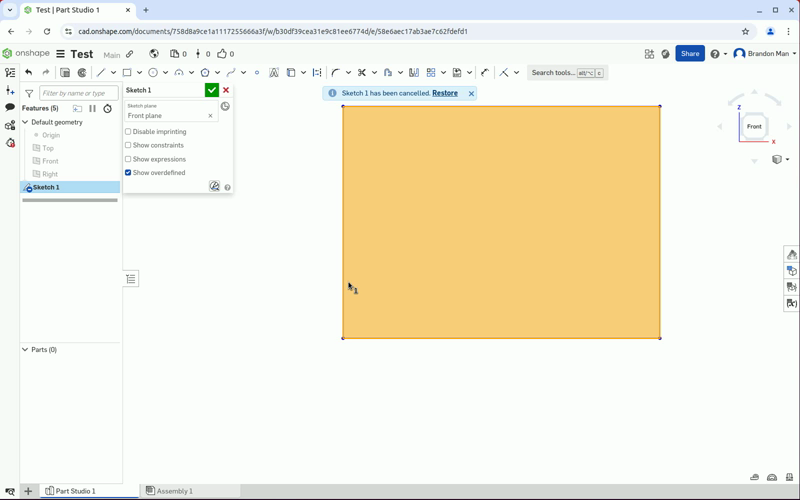
scroll(-6)
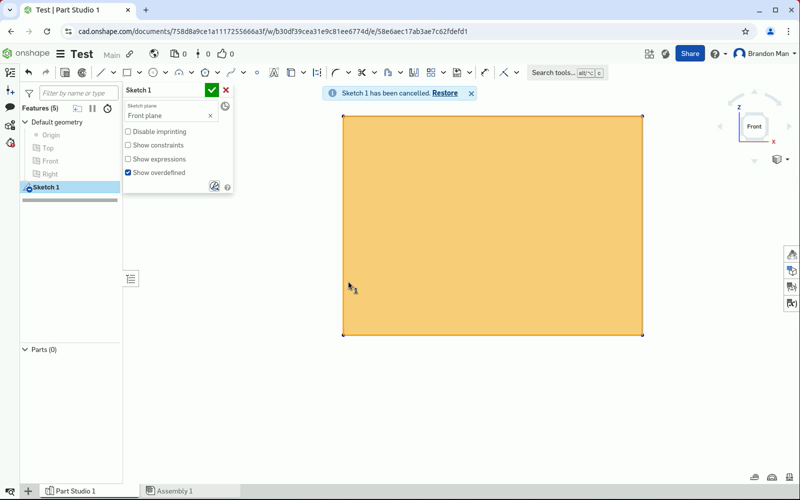
scroll(-6)
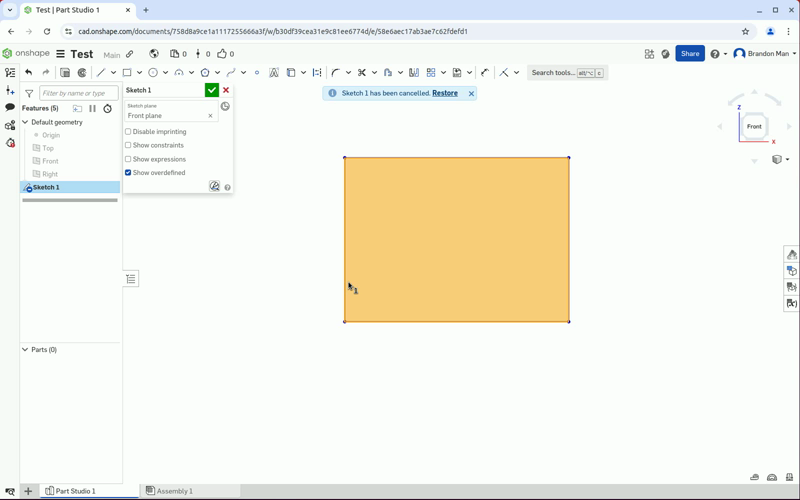
scroll(-6)
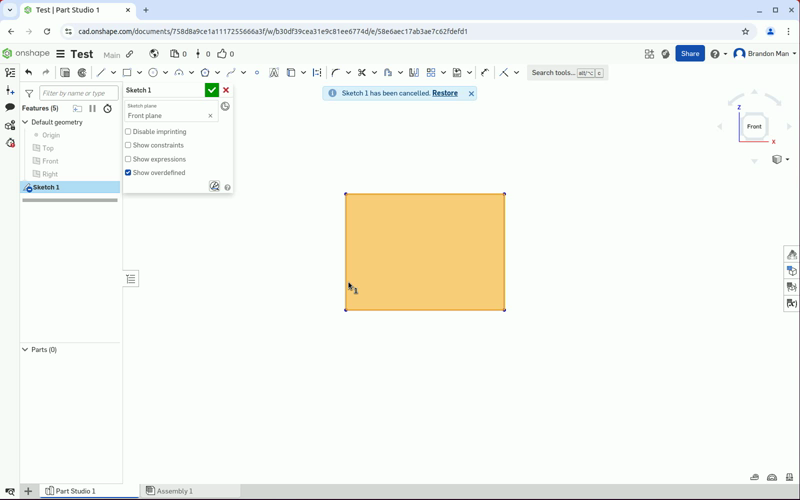
scroll(-6)
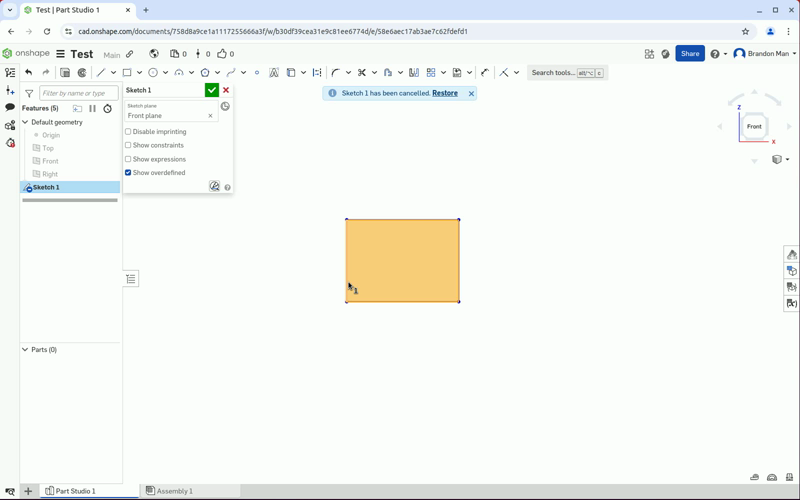
scroll(-6)
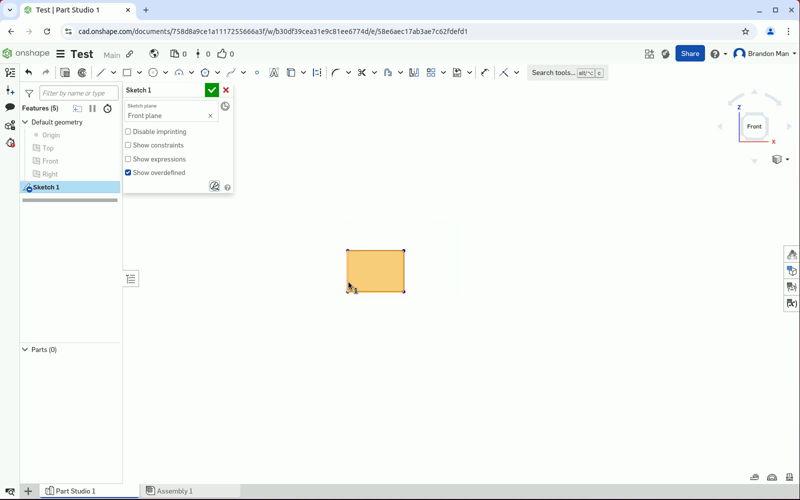
scroll(-6)
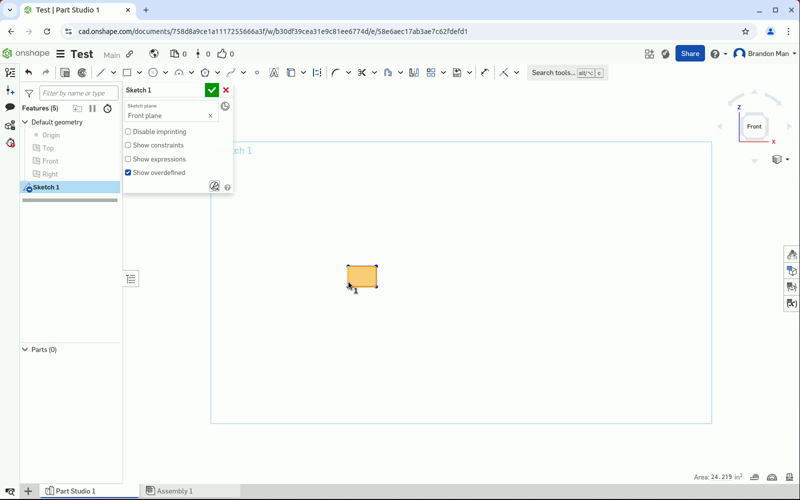
mouse_move(73, 352)
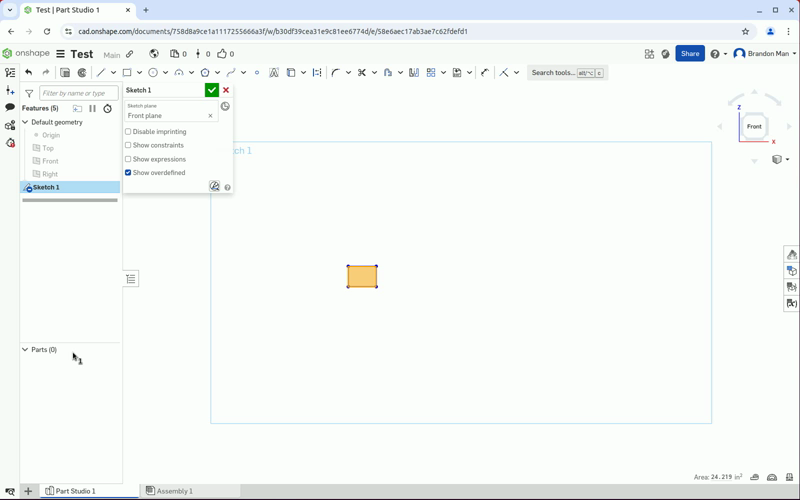
key(shift+y)
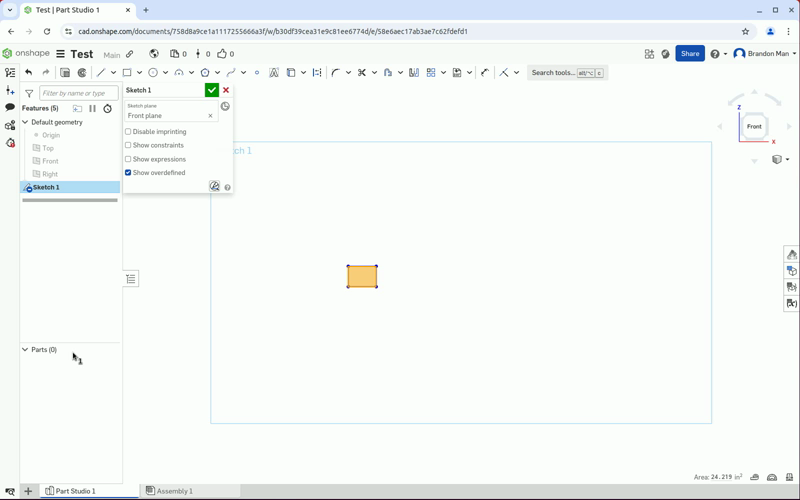
key(shift+e)
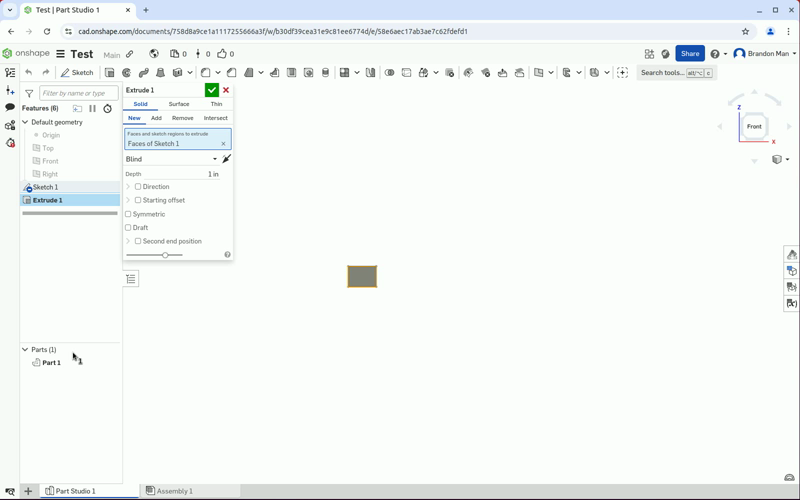
mouse_move(143, 106)
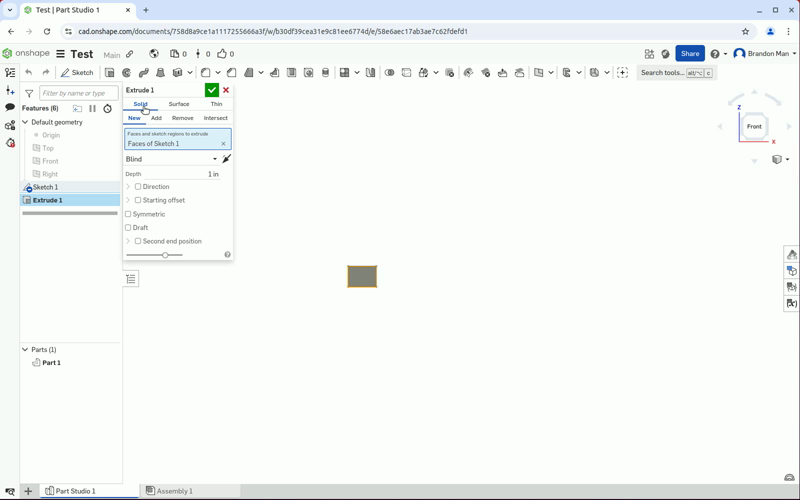
click(143, 106)
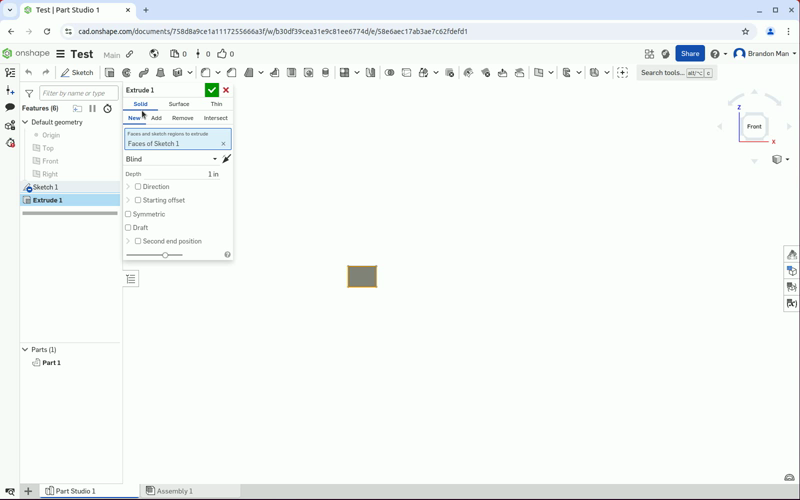
mouse_move(137, 120)
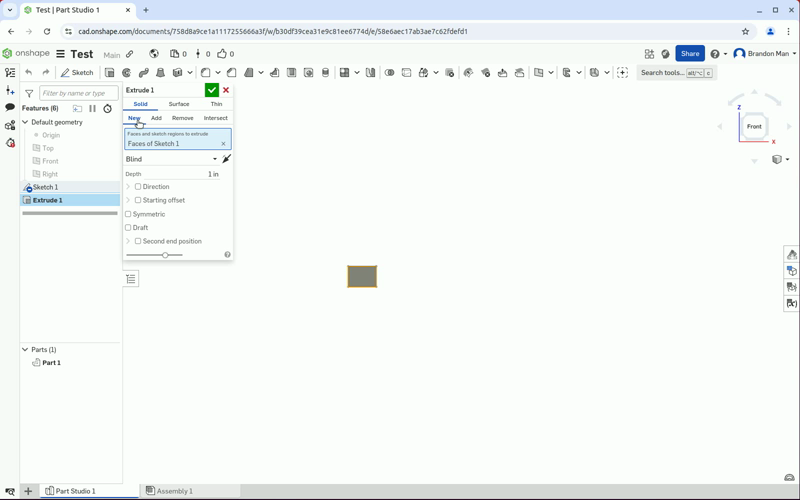
click(137, 120)
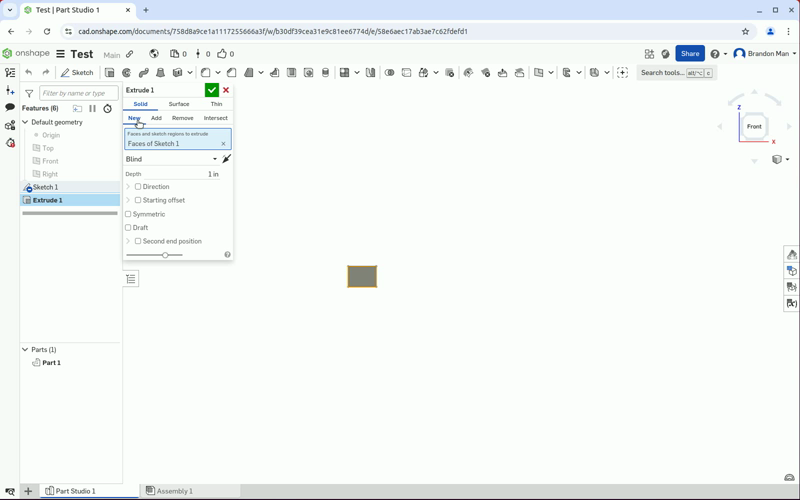
key(tab, 4)
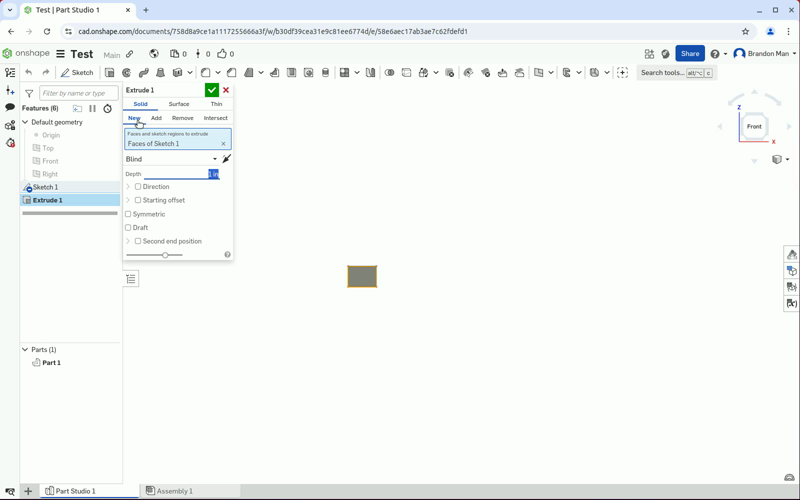
text(2.889)
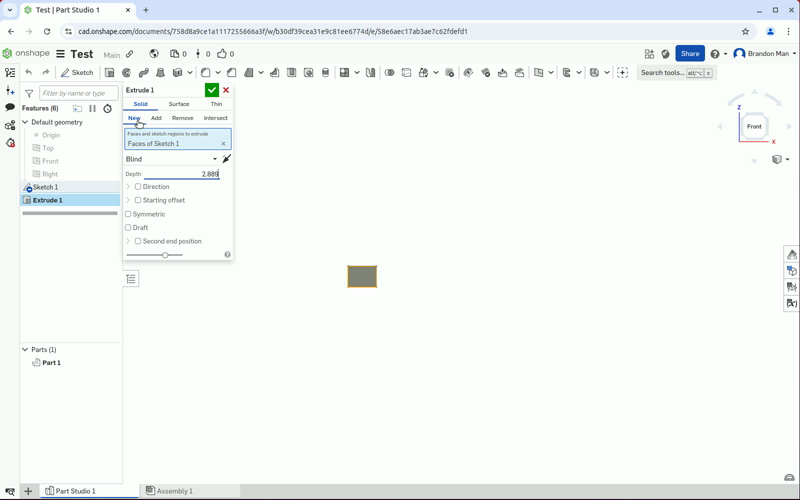
key(enter)
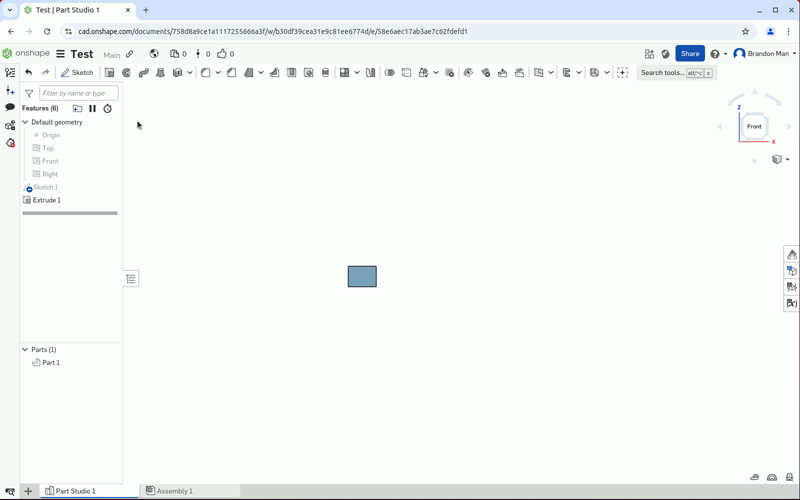
key(shift+h)
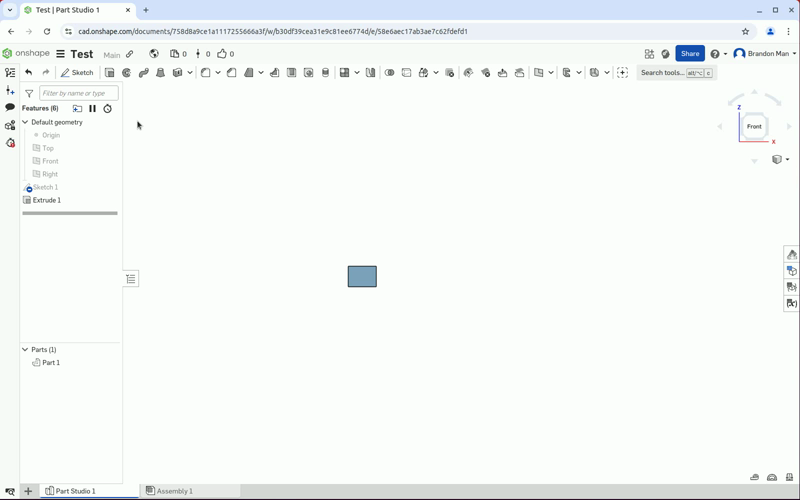
key(shift+h)
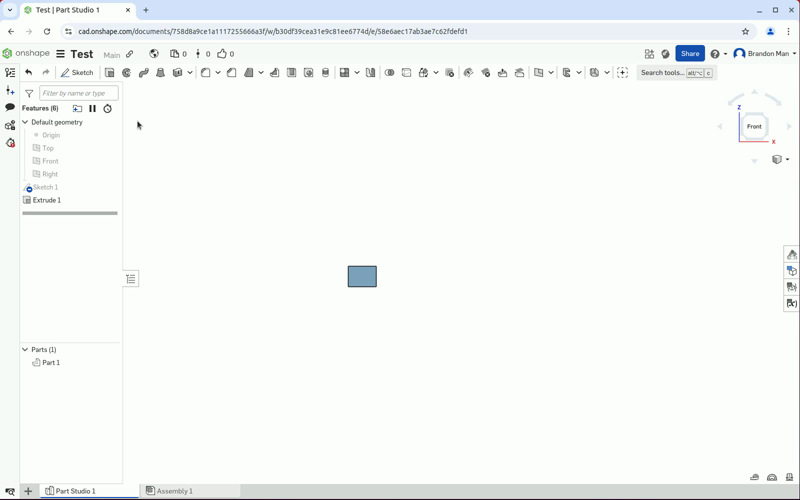
mouse_move(73, 189)
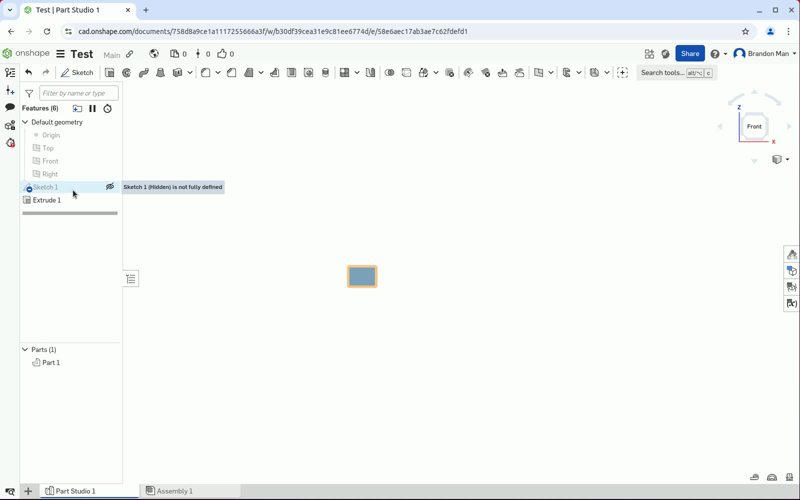
click(73, 189)
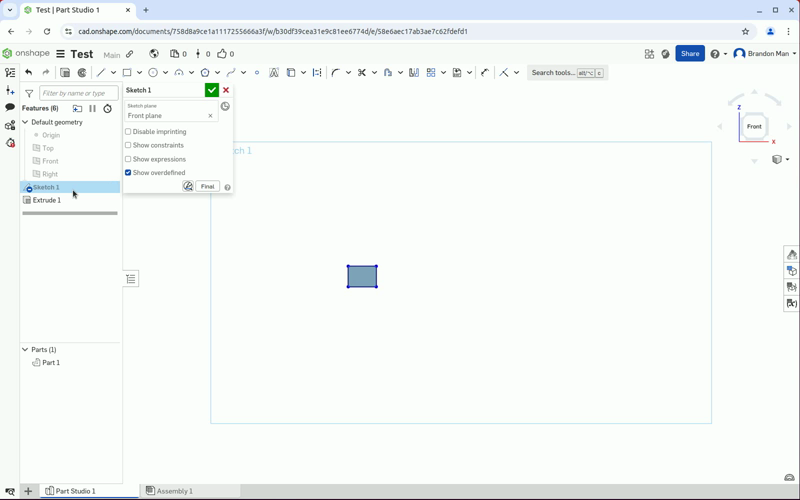
mouse_move(229, 92)
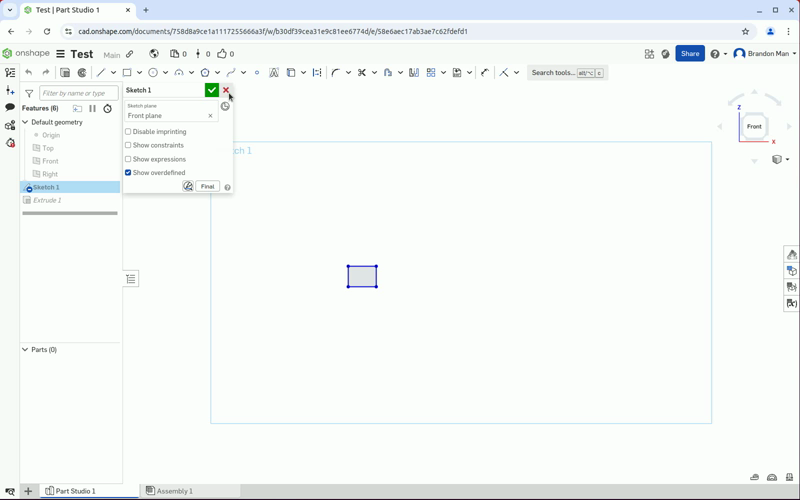
click(229, 92)
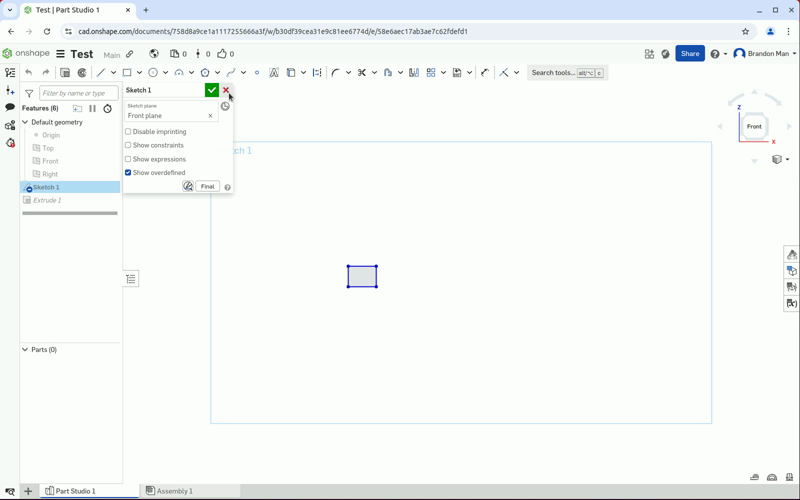
key(shift+s)
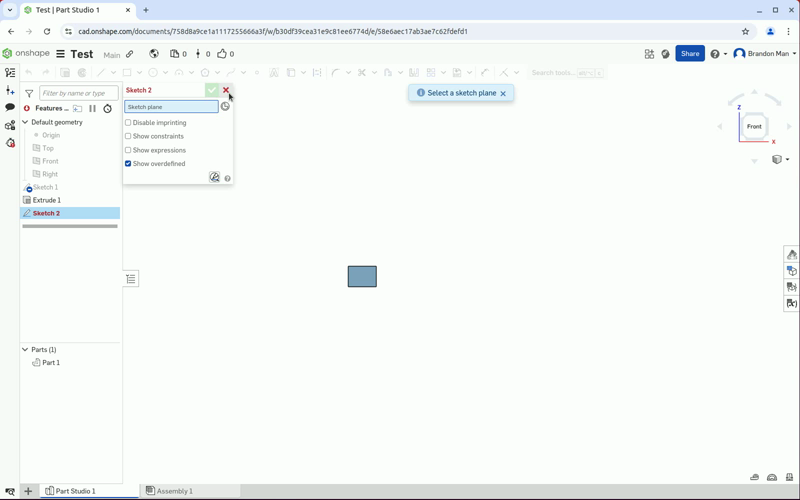
mouse_move(73, 163)
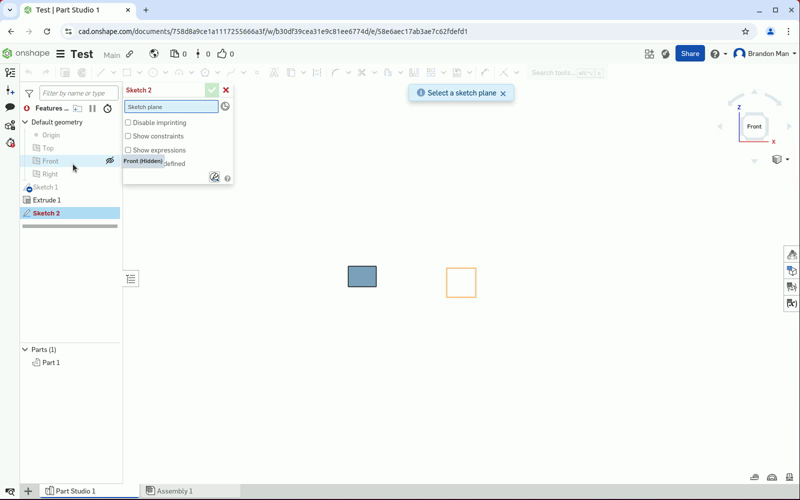
click(73, 163)
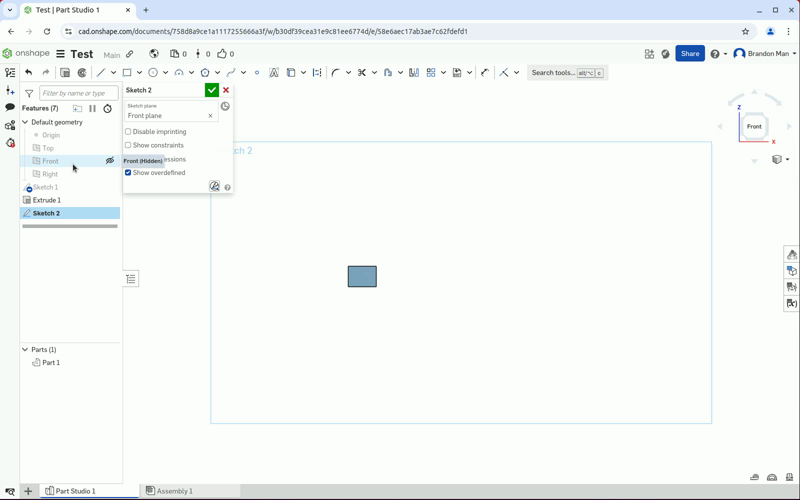
mouse_move(73, 352)
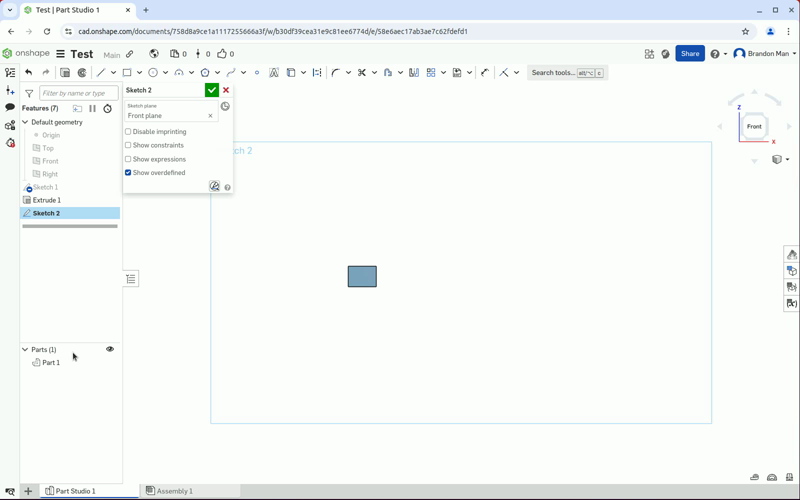
key(y)
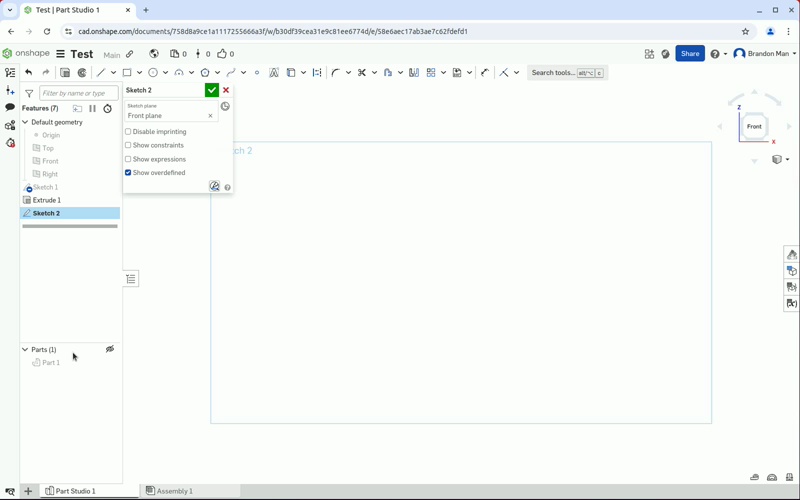
key(l)
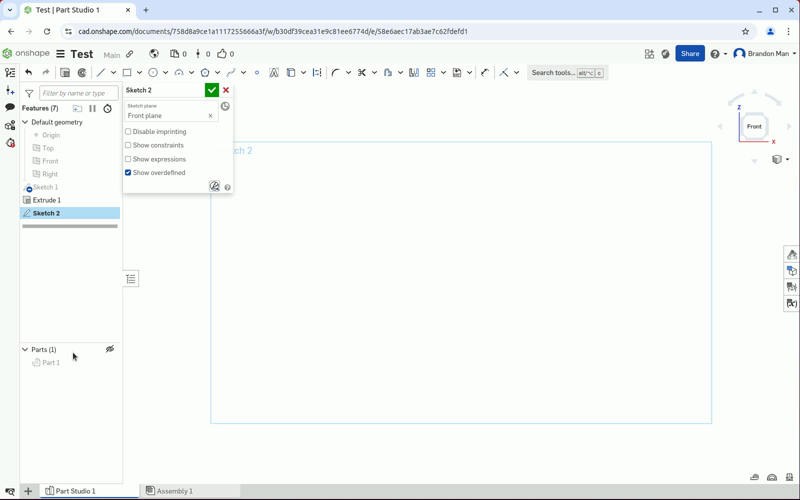
key_down(shift)
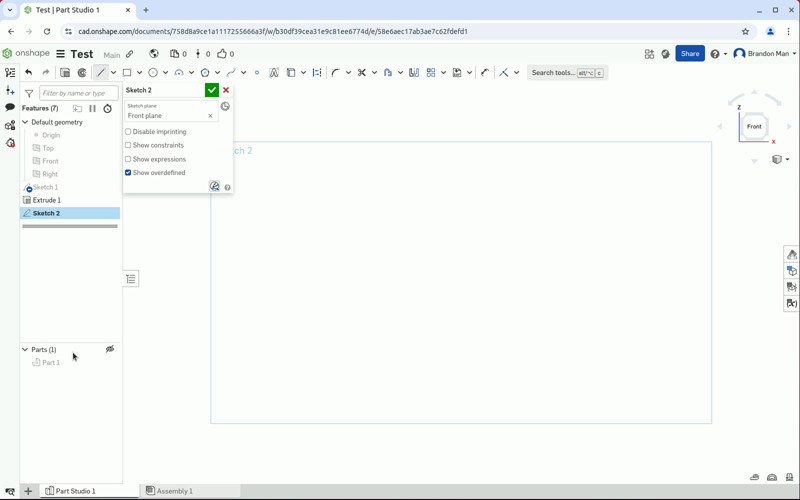
mouse_move(407, 279)
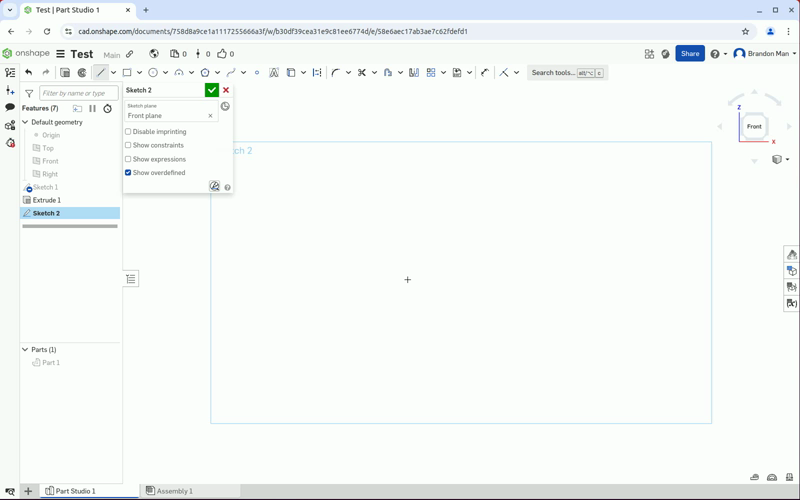
click(407, 279)
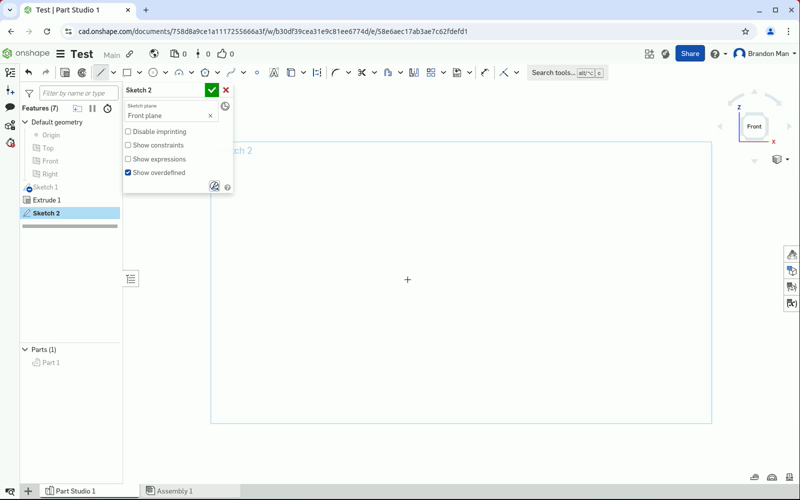
key_up(shift)
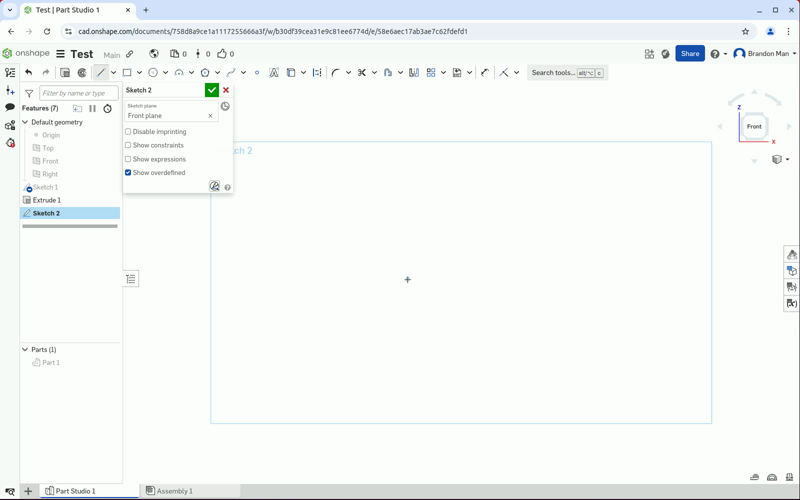
key_down(shift)
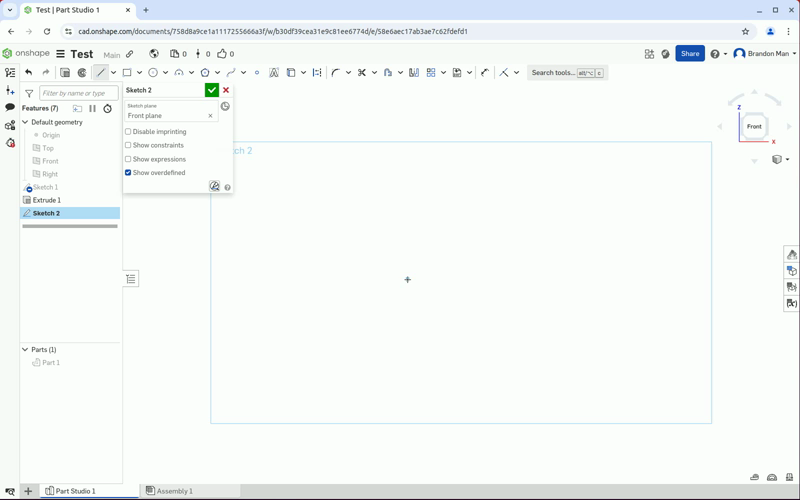
mouse_move(437, 279)
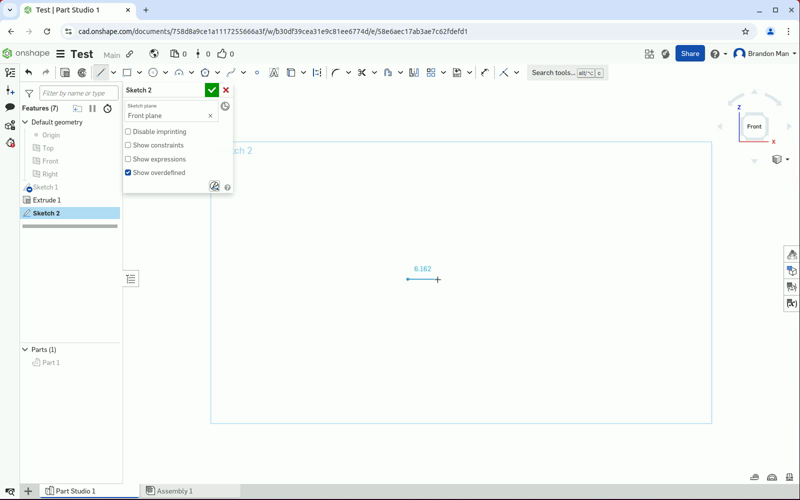
mouse_move(426, 279)
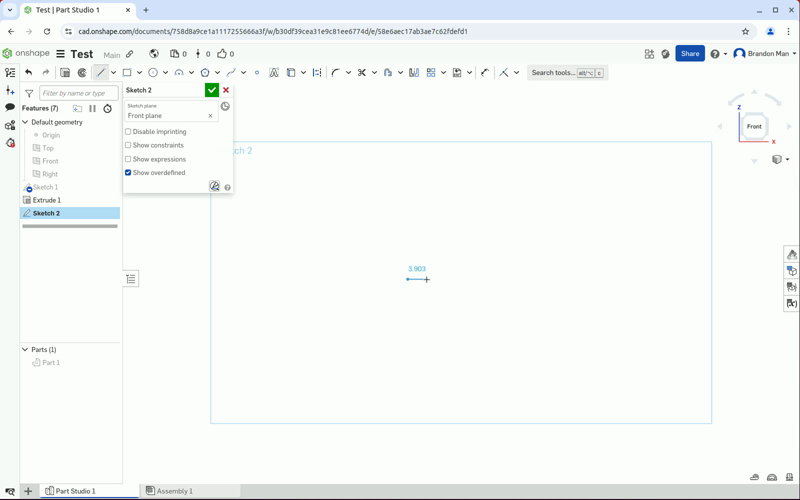
click(426, 279)
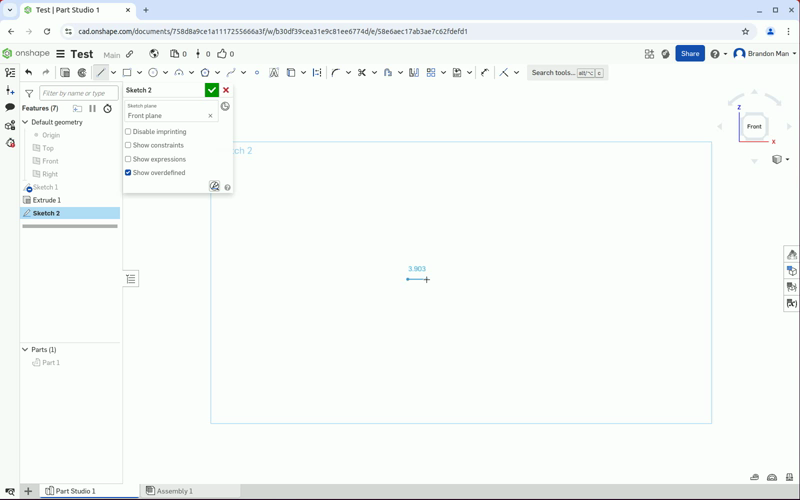
key_up(shift)
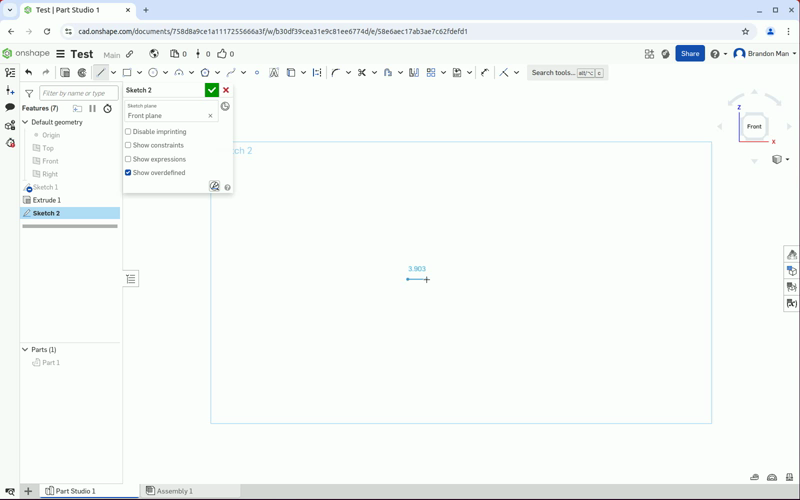
key_down(shift)
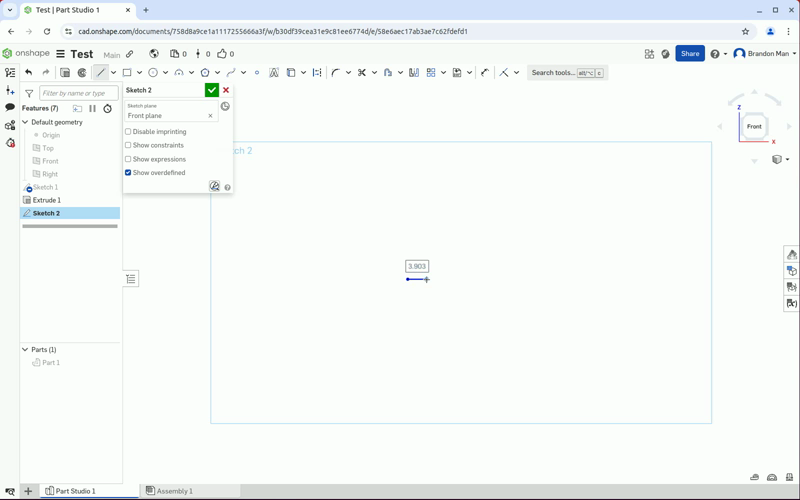
mouse_move(456, 279)
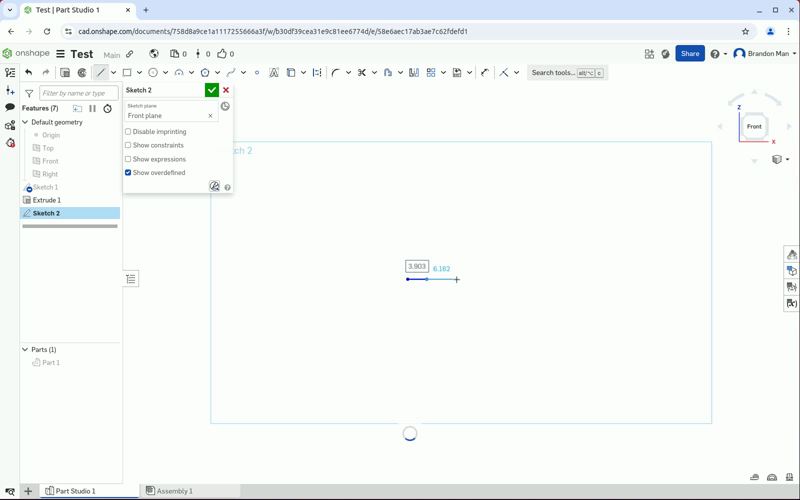
mouse_move(426, 257)
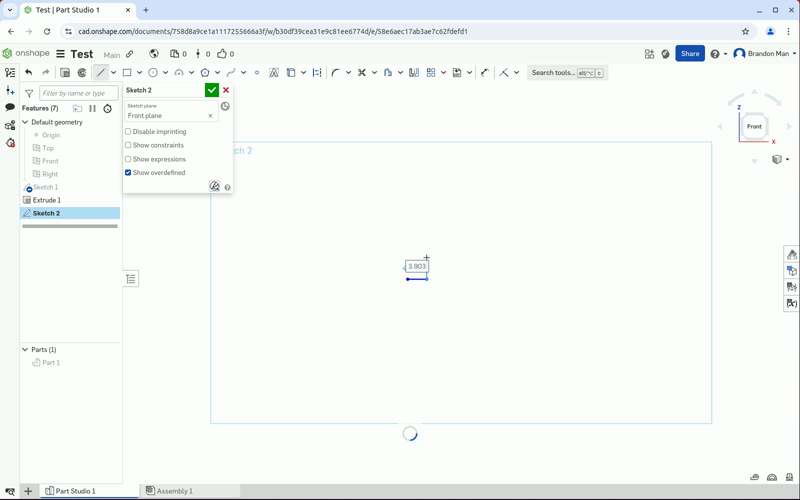
click(426, 257)
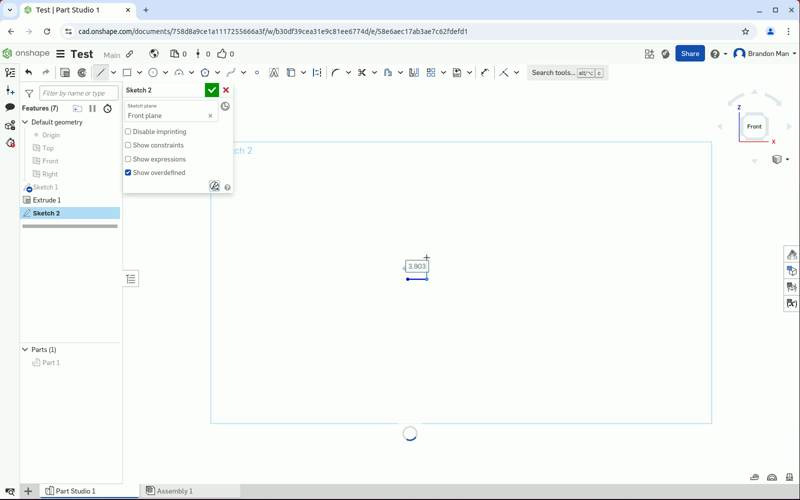
key_up(shift)
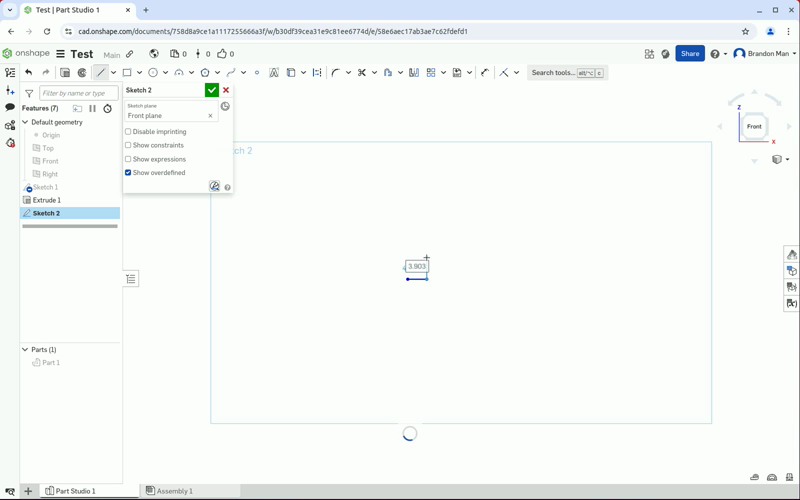
key_down(shift)
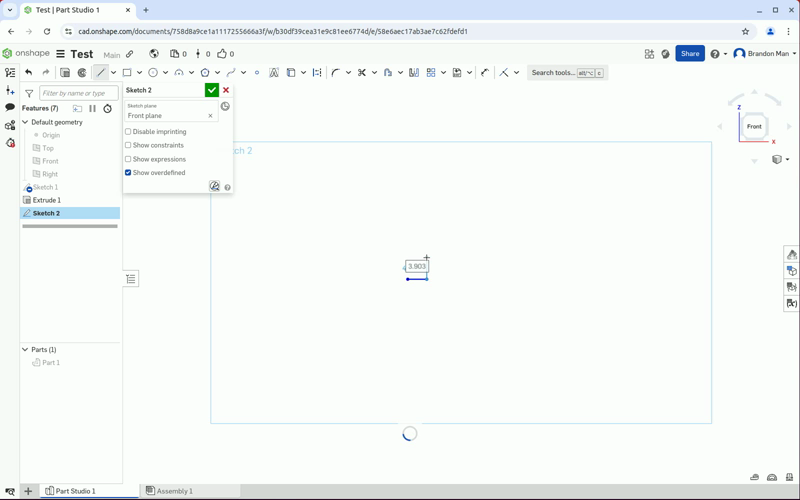
mouse_move(456, 257)
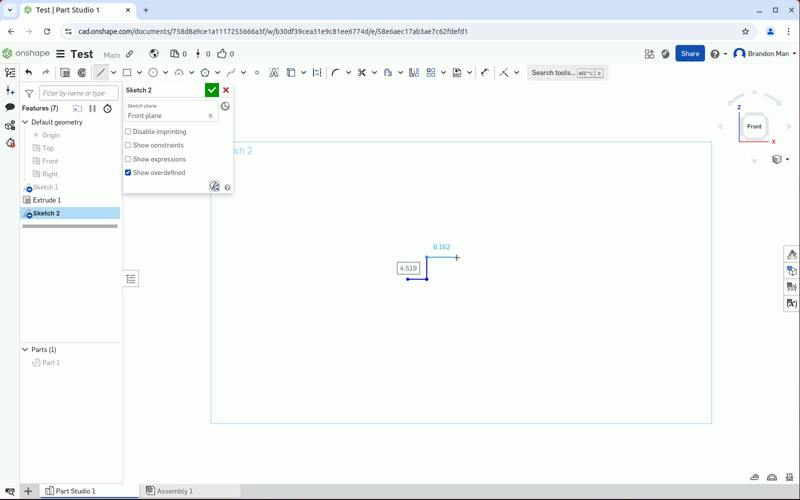
mouse_move(407, 257)
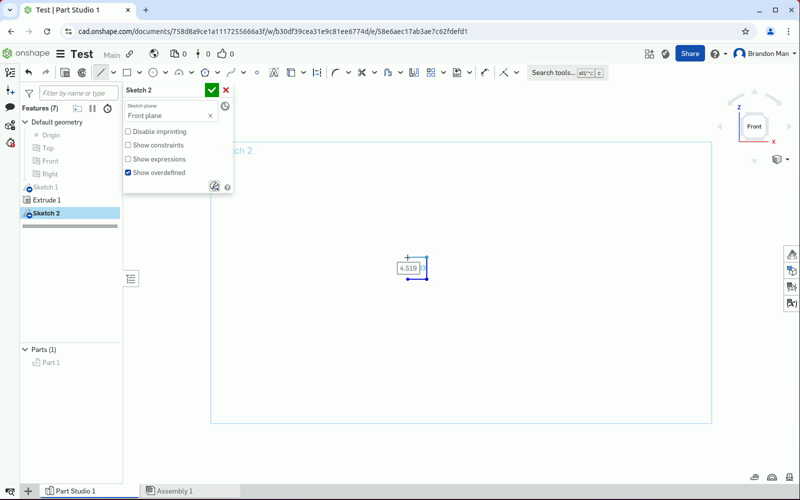
click(407, 257)
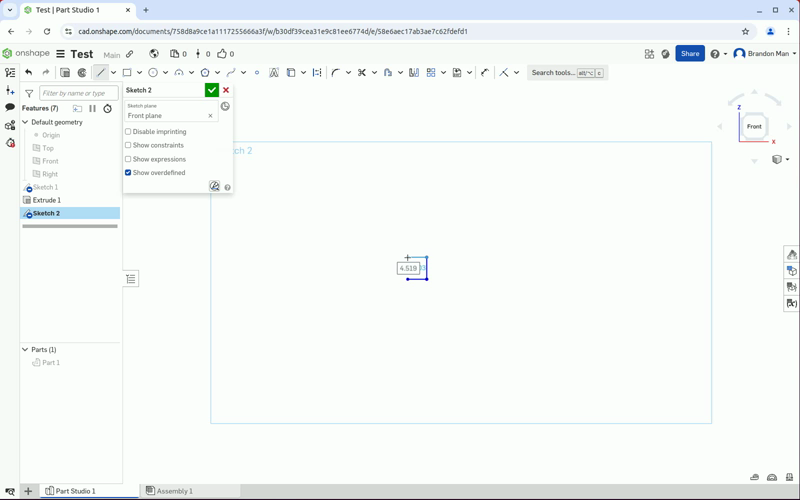
key_up(shift)
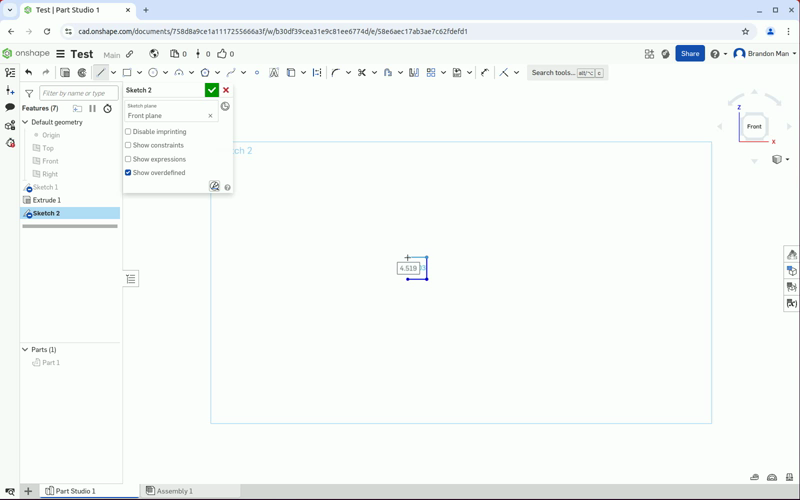
mouse_move(437, 257)
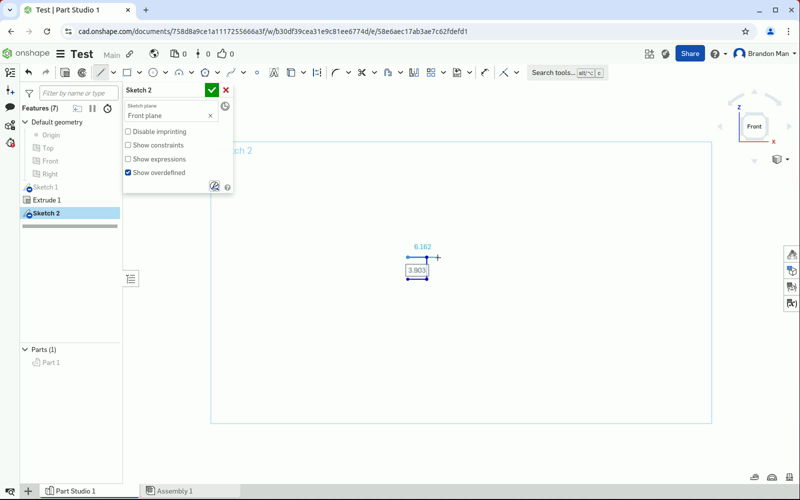
key_down(shift)
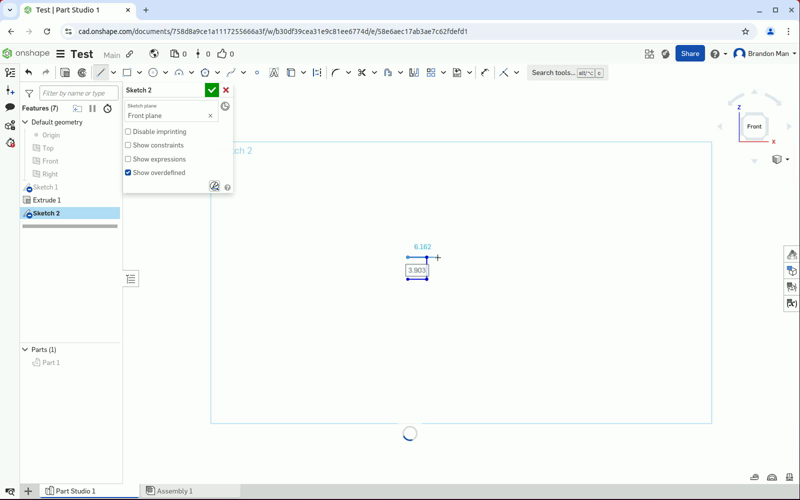
mouse_move(407, 279)
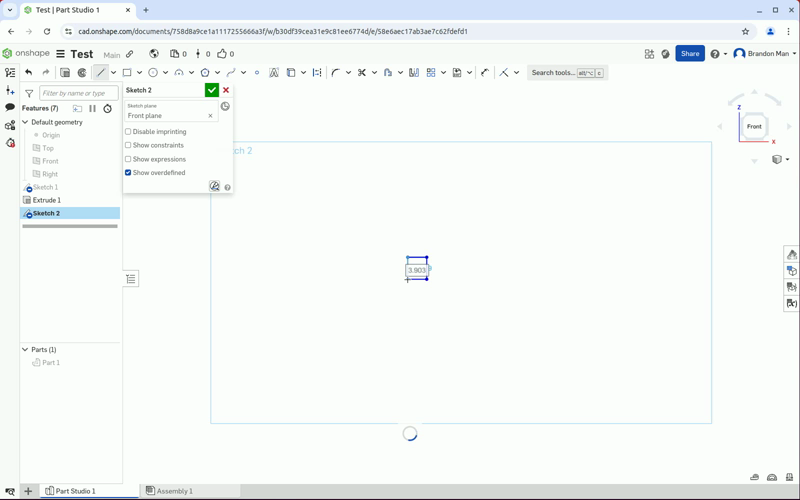
key_up(shift)
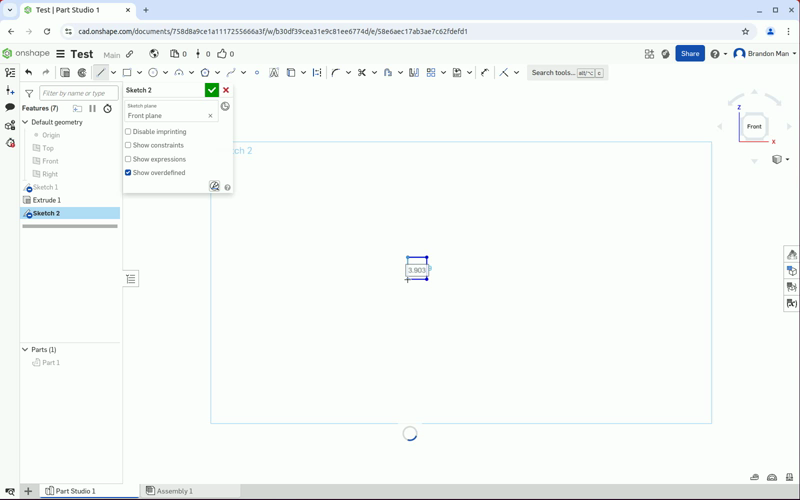
click(407, 279)
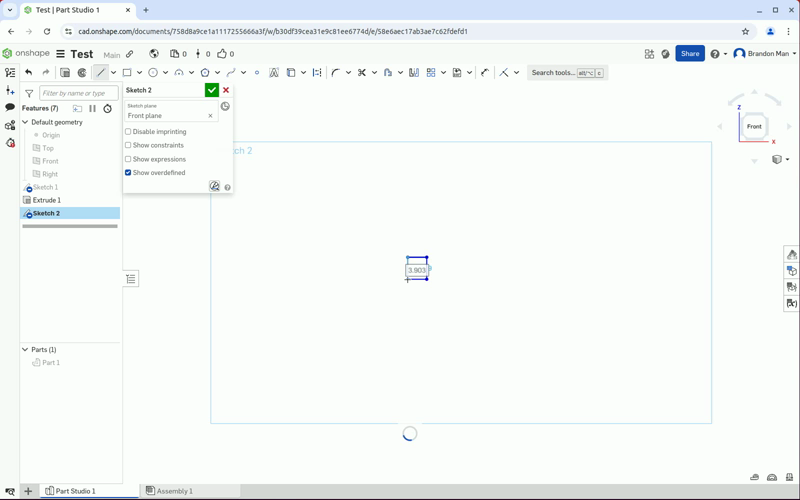
key(esc)
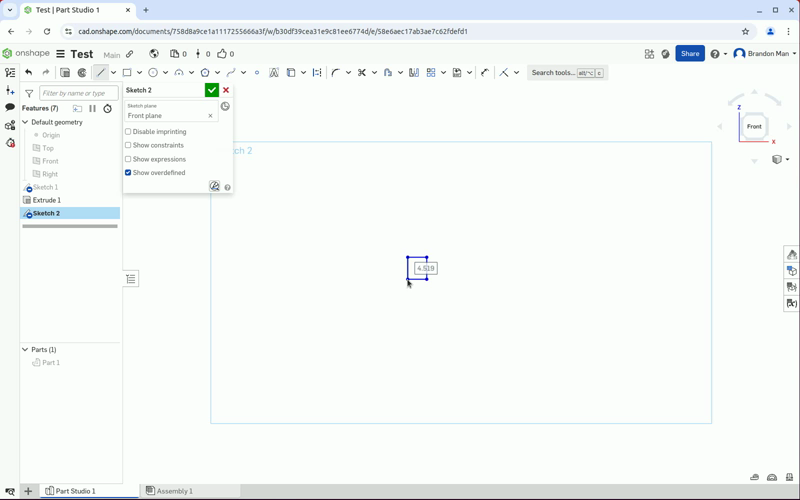
mouse_move(424, 257)
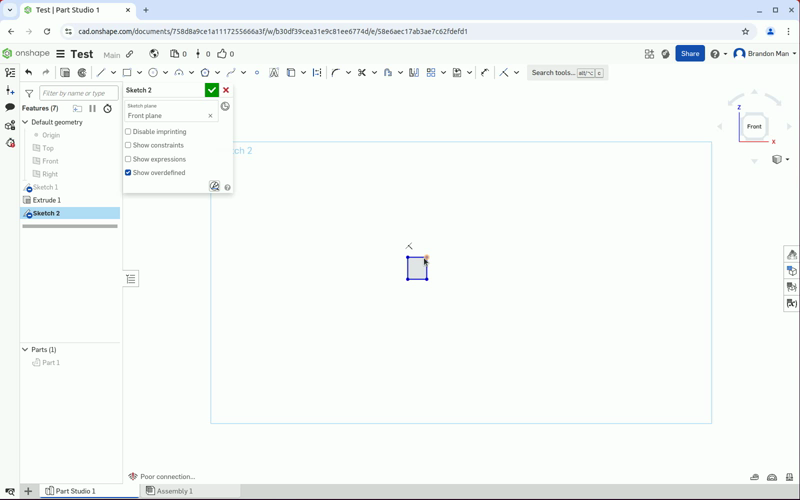
scroll(6)
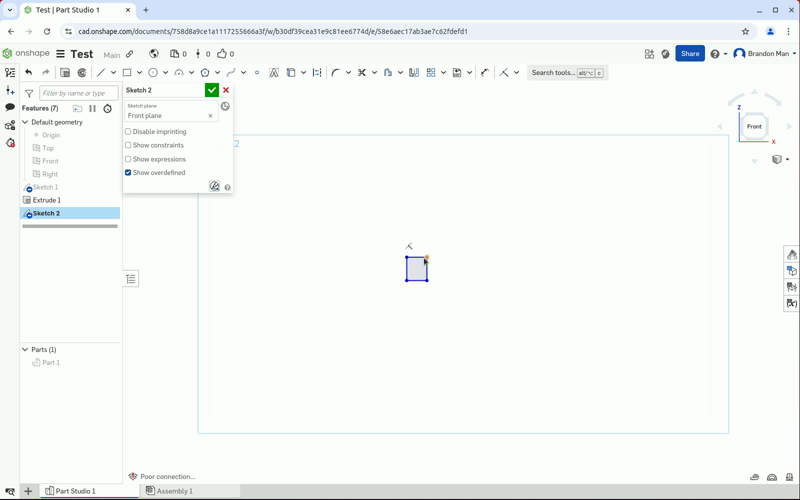
scroll(6)
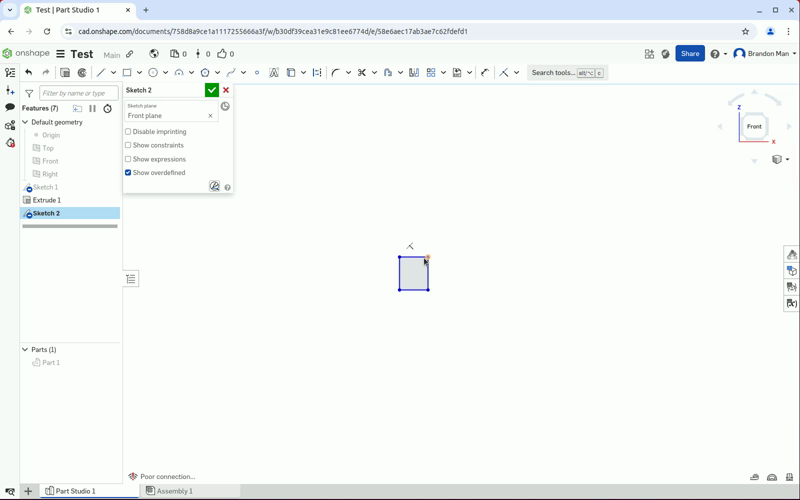
scroll(6)
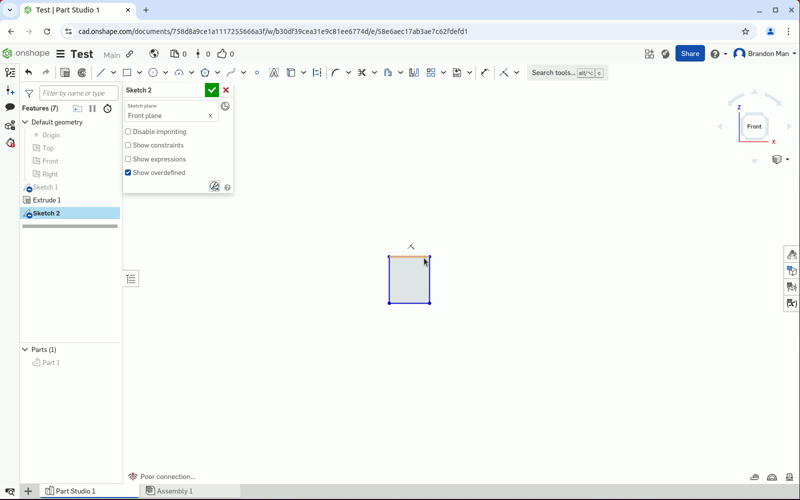
scroll(6)
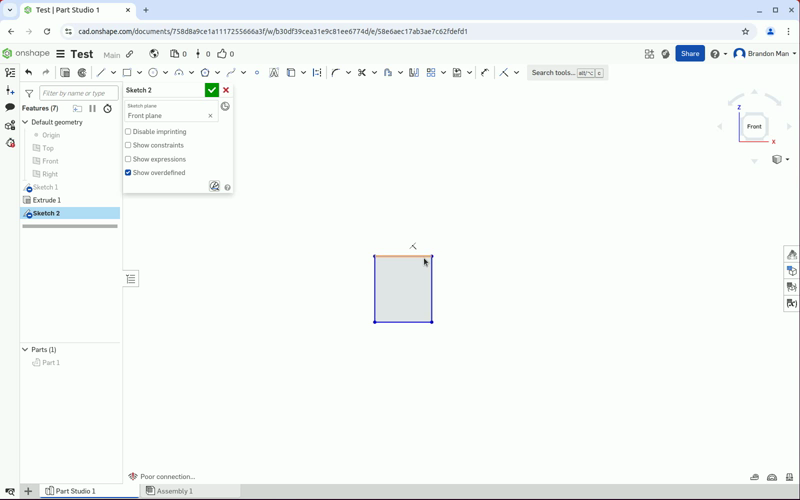
scroll(6)
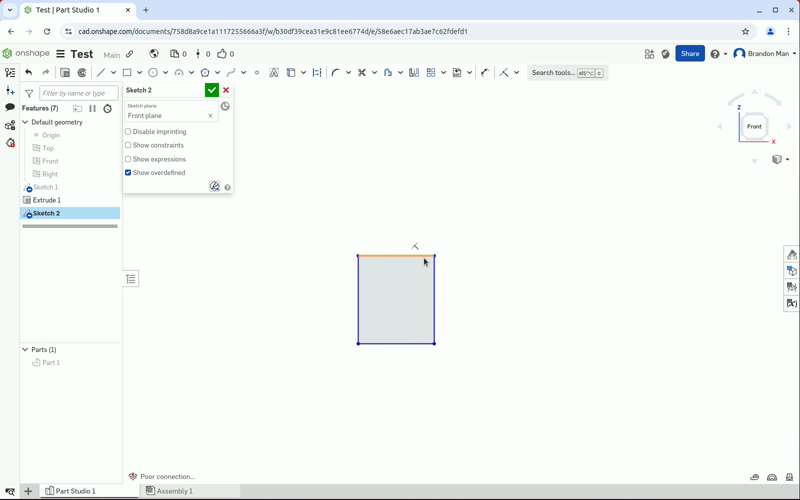
scroll(6)
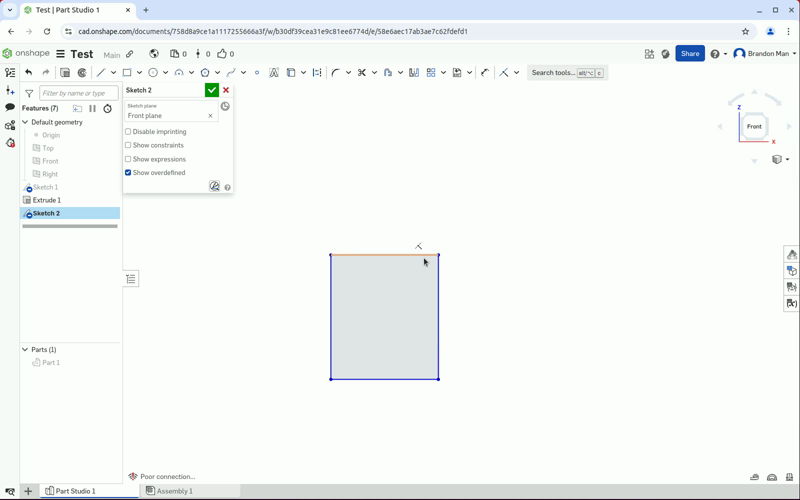
scroll(6)
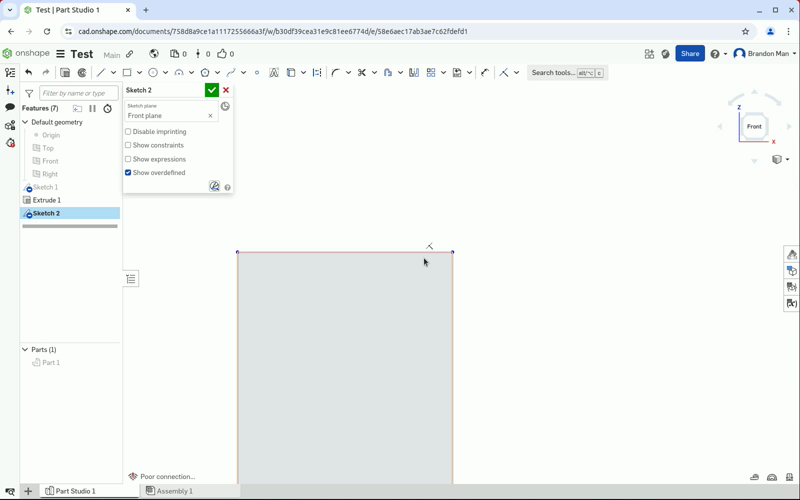
click(424, 257)
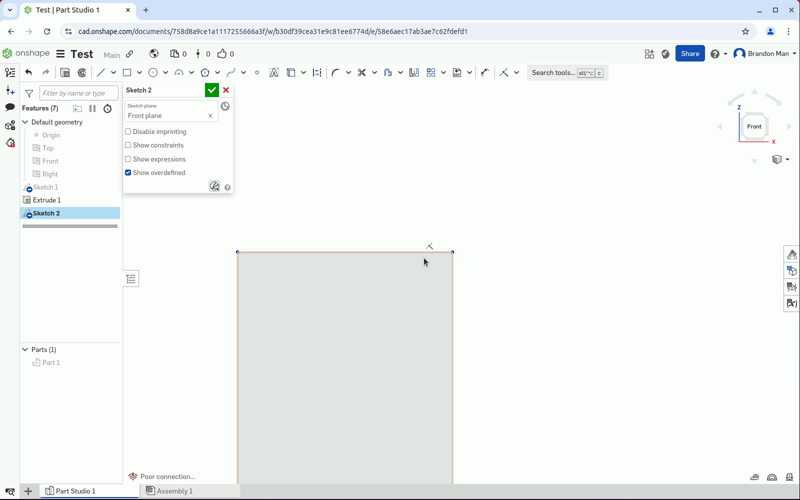
scroll(-6)
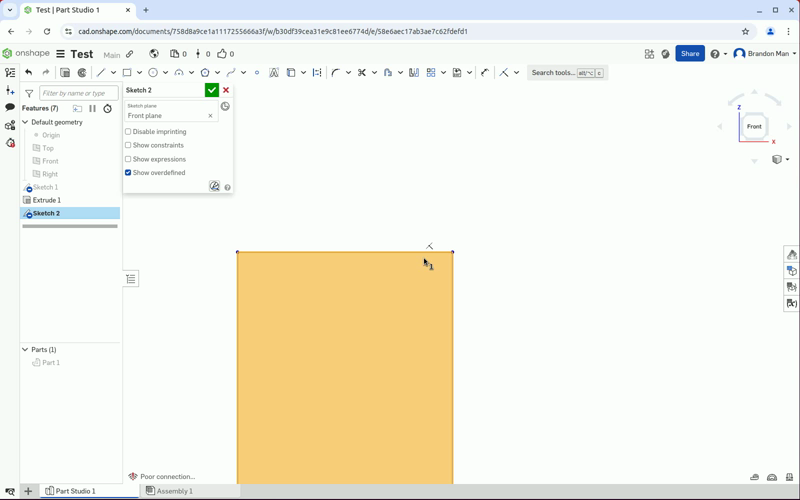
scroll(-6)
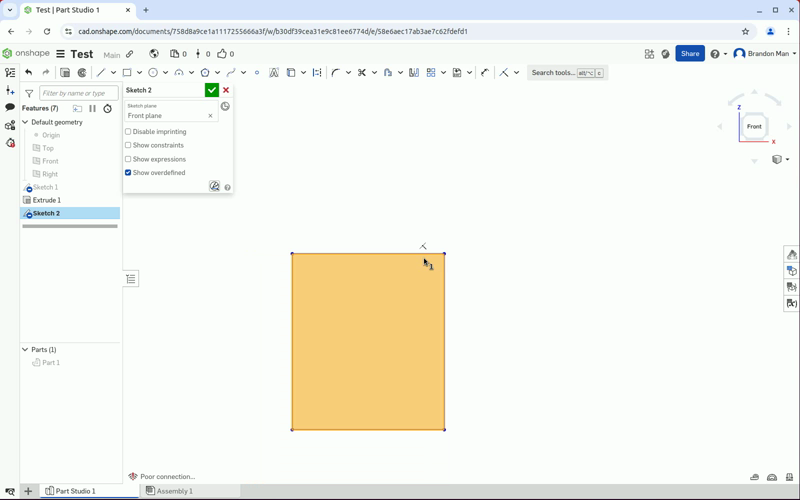
scroll(-6)
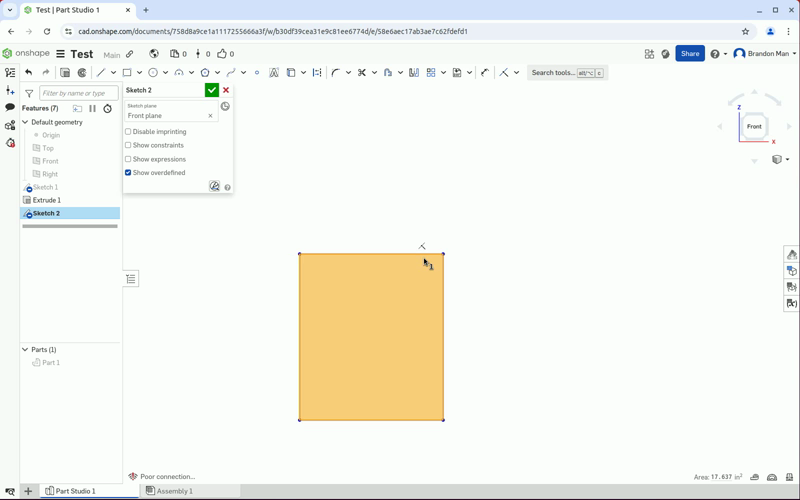
scroll(-6)
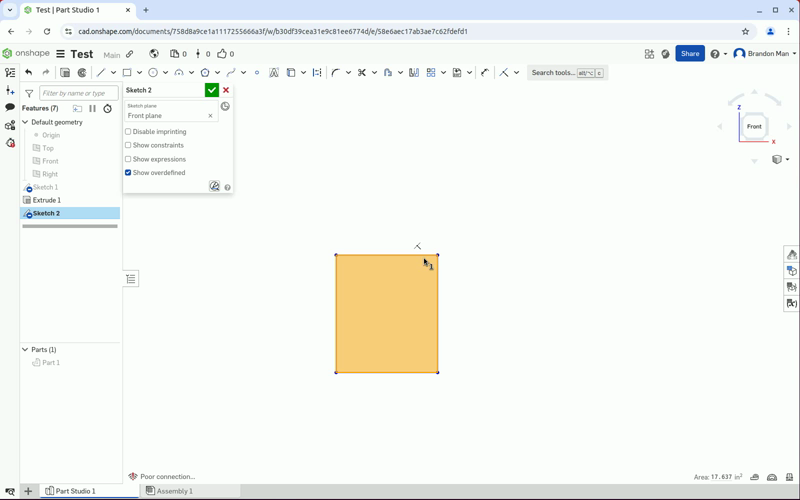
scroll(-6)
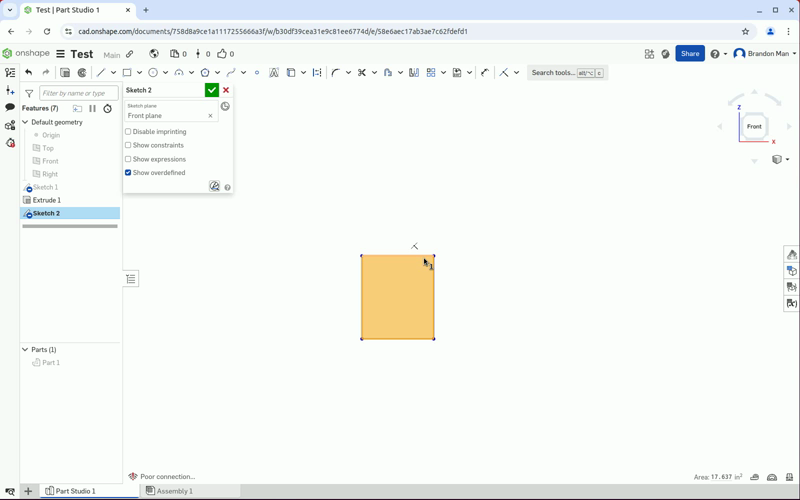
scroll(-6)
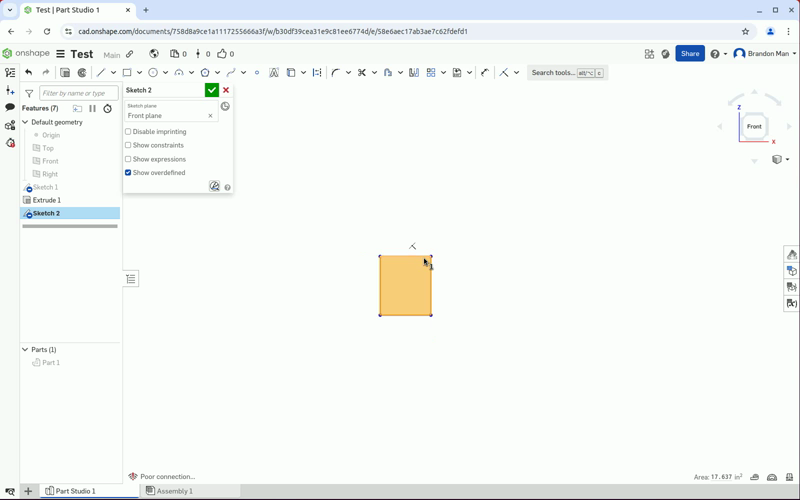
scroll(-6)
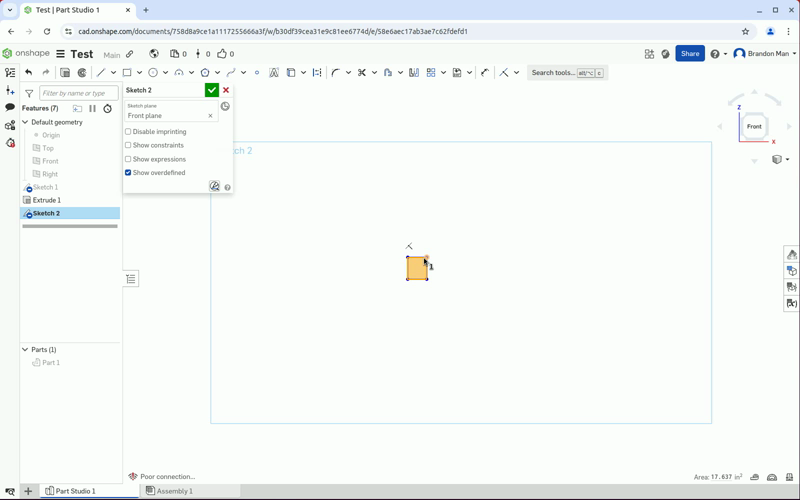
mouse_move(73, 352)
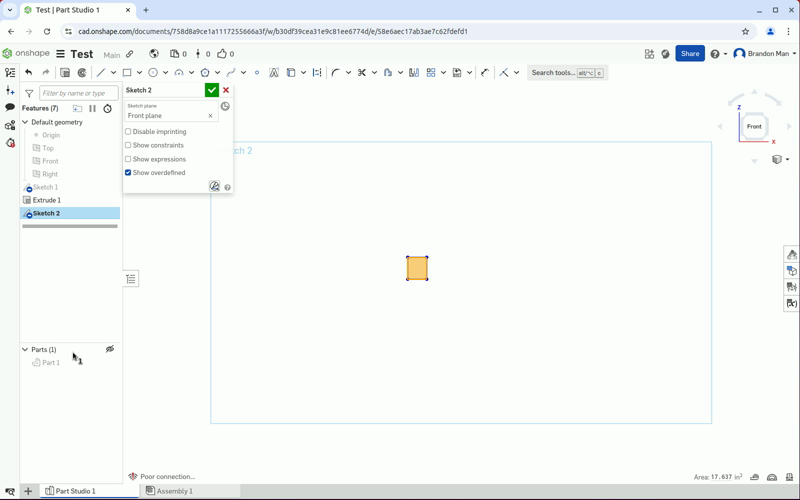
key(shift+y)
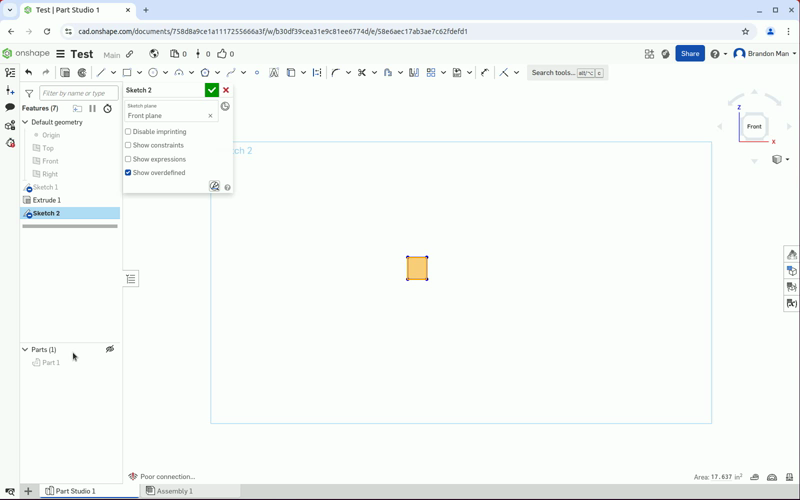
key(shift+e)
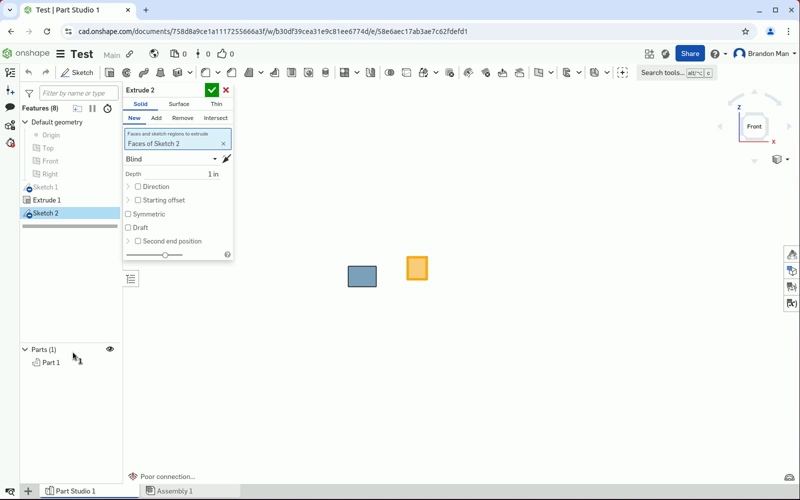
mouse_move(143, 106)
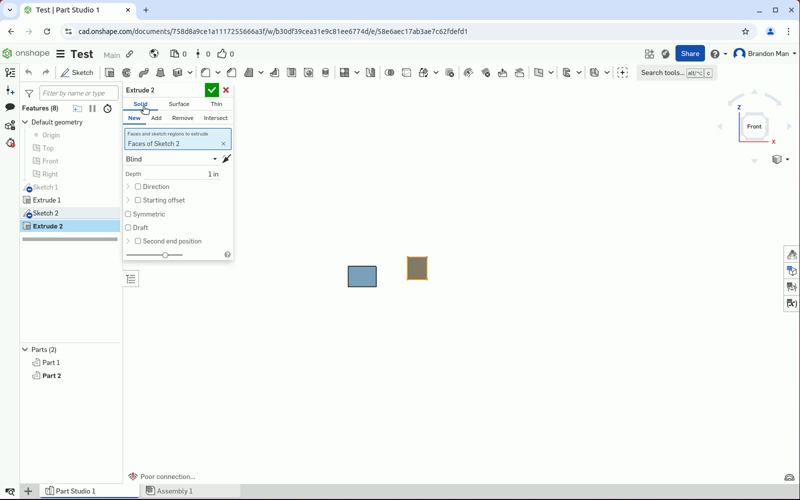
click(143, 106)
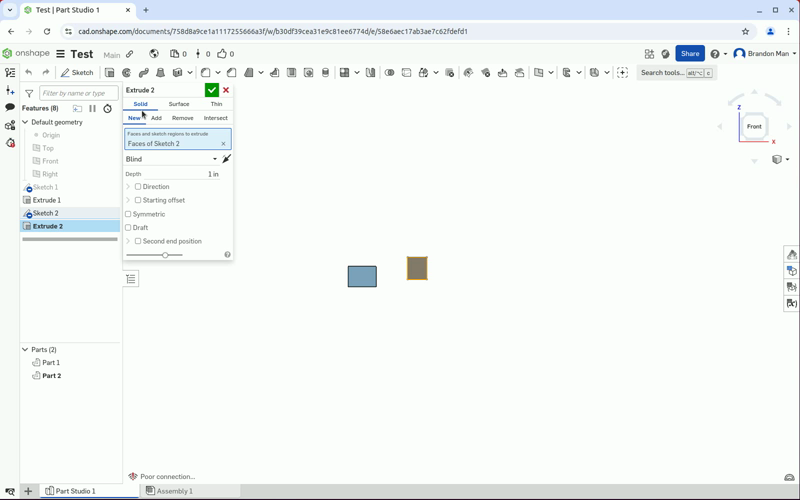
mouse_move(137, 120)
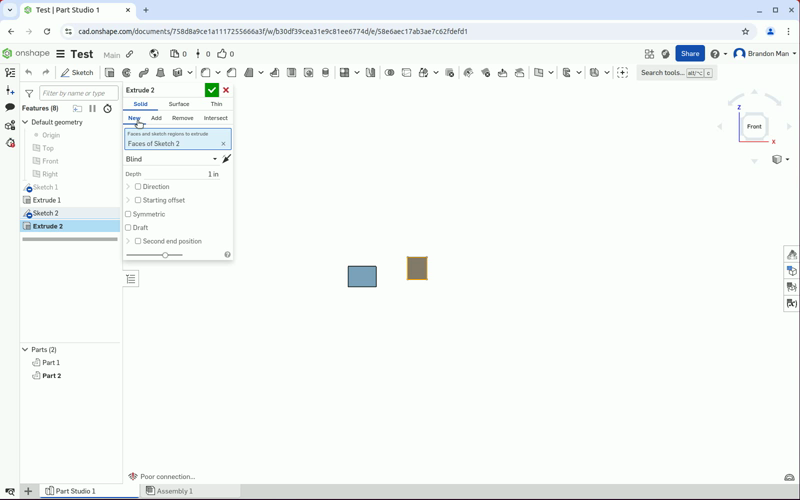
click(137, 120)
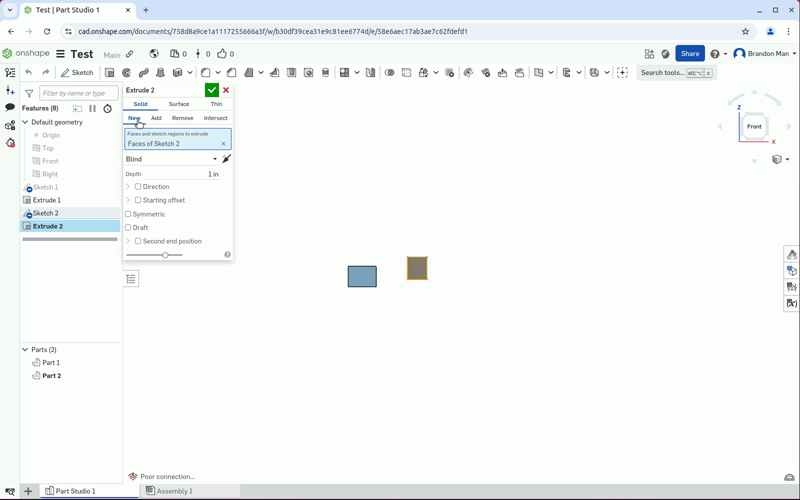
key(tab, 4)
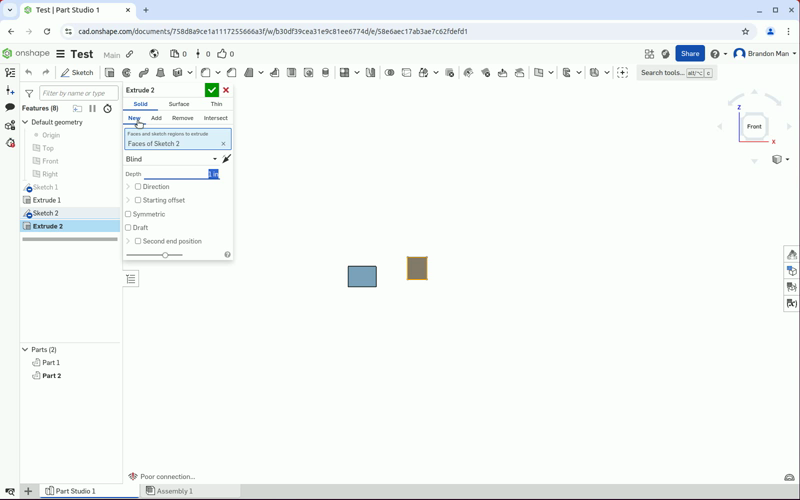
text(2.889)
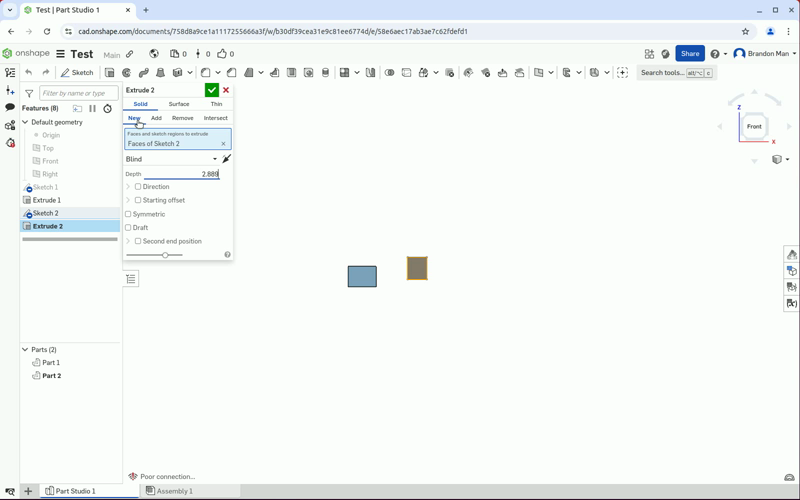
key(enter)
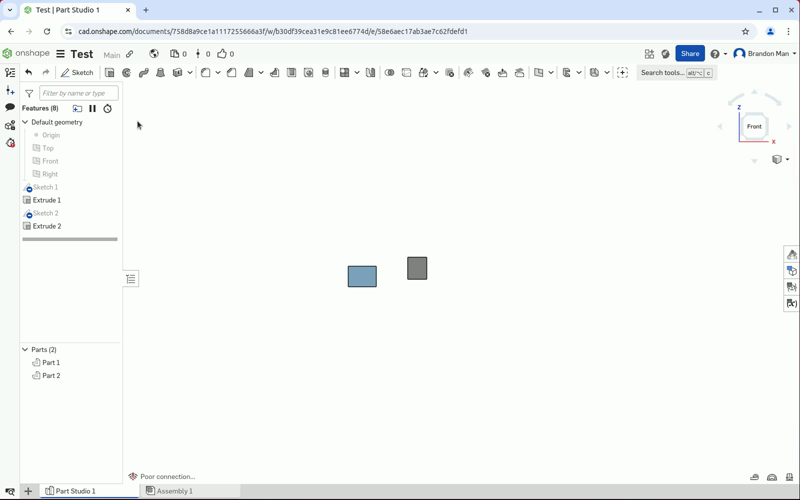
key(shift+h)
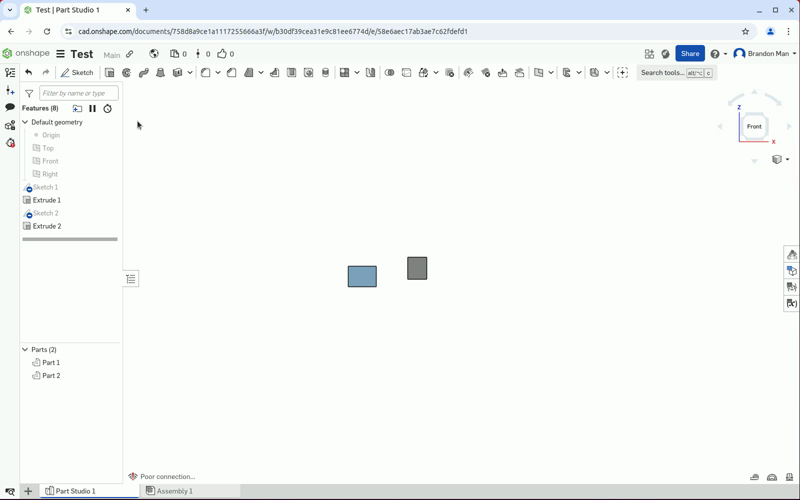
key(shift+h)
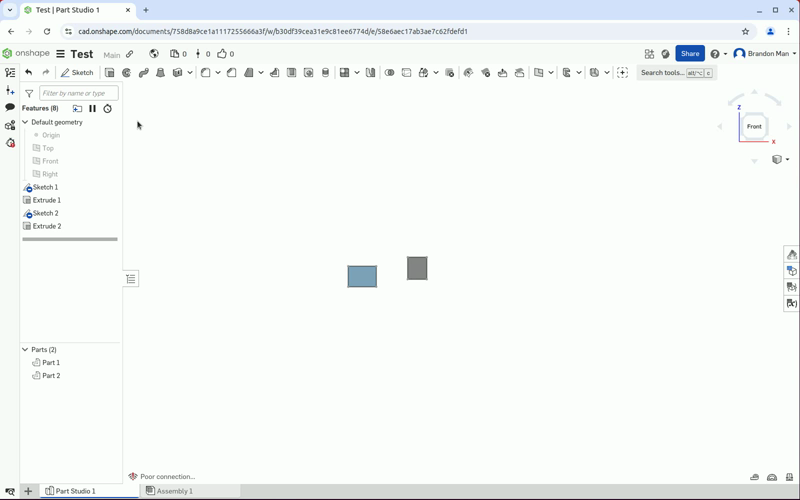
key(shift+7)
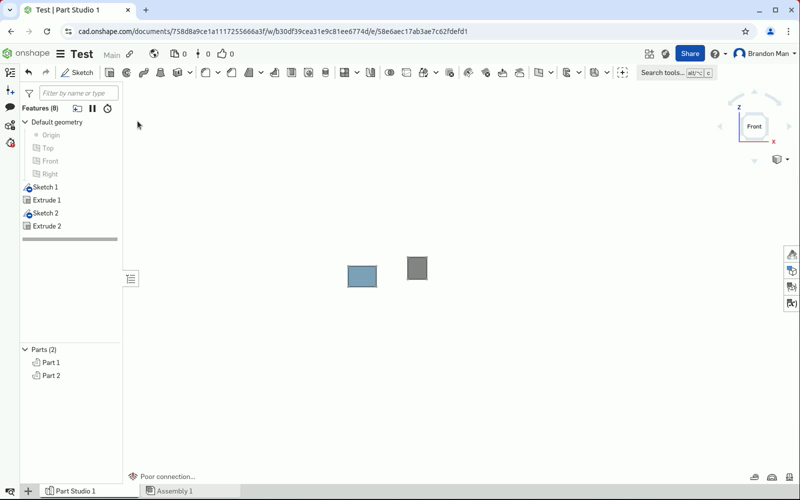
key(left, 2)
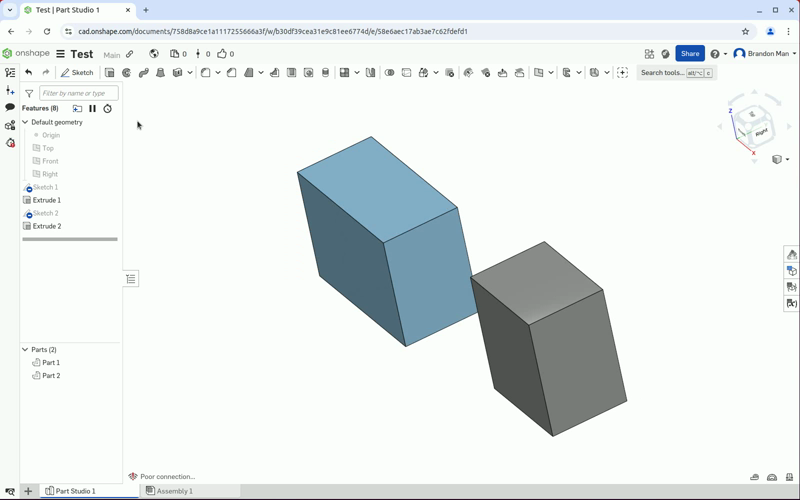
key(down, 2)
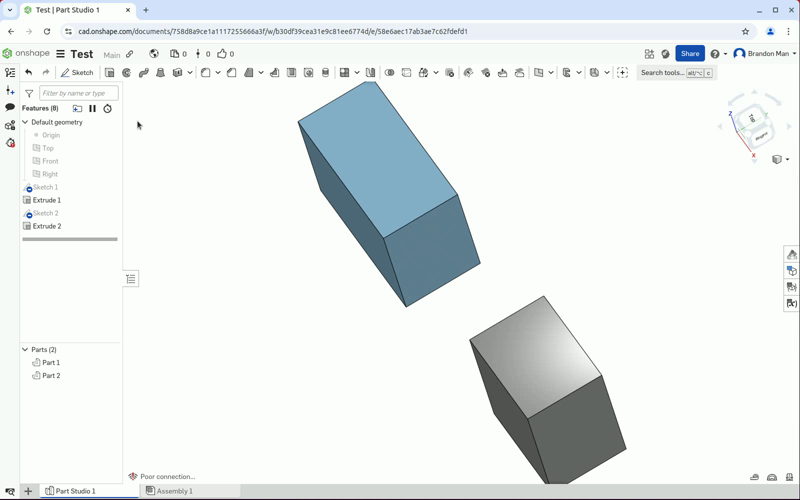
key(up, 2)
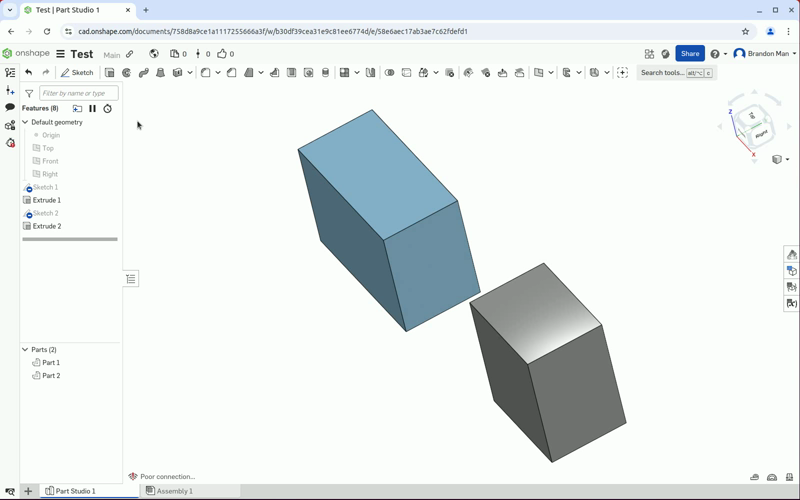
key(right, 2)
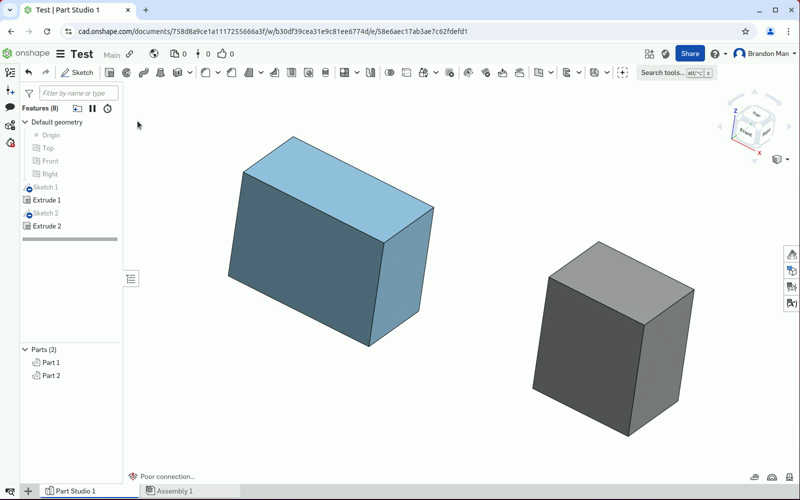
mouse_move(73, 189)
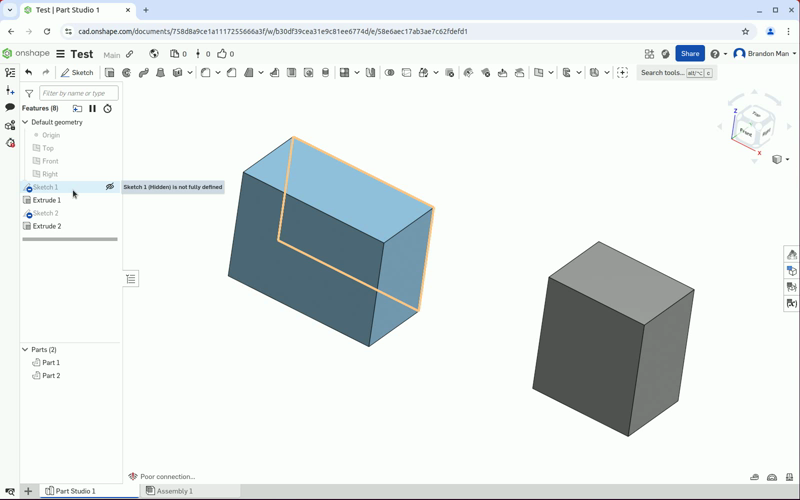
click(73, 189)